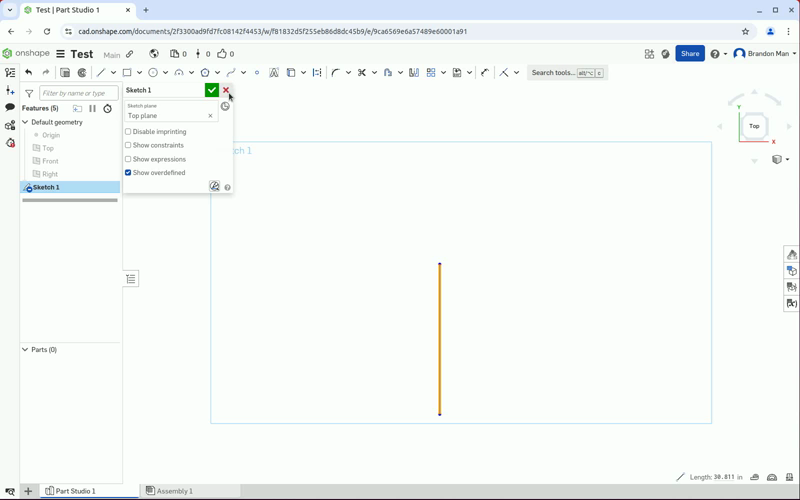
key(shift+h)
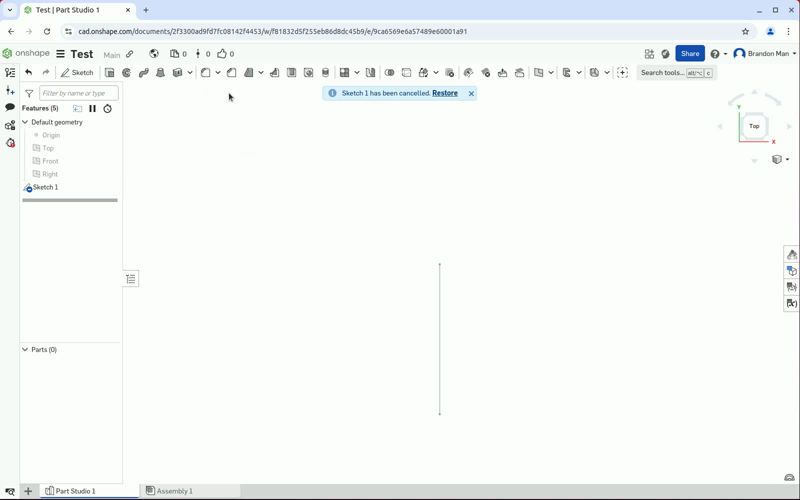
key(shift+s)
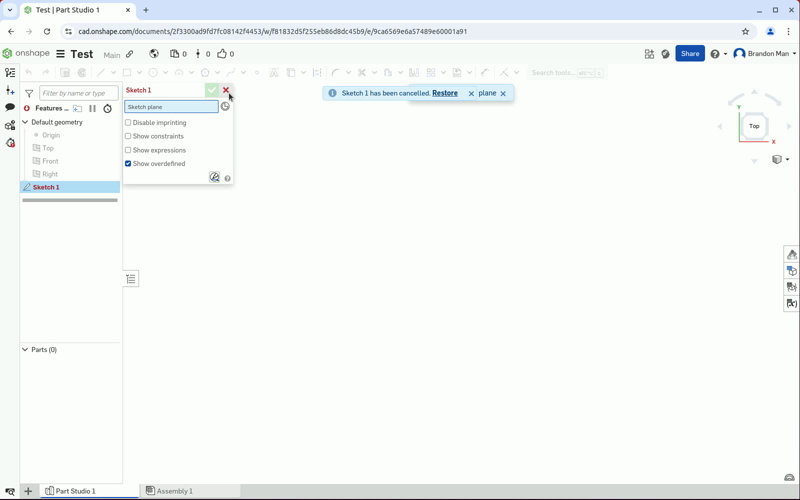
mouse_move(73, 150)
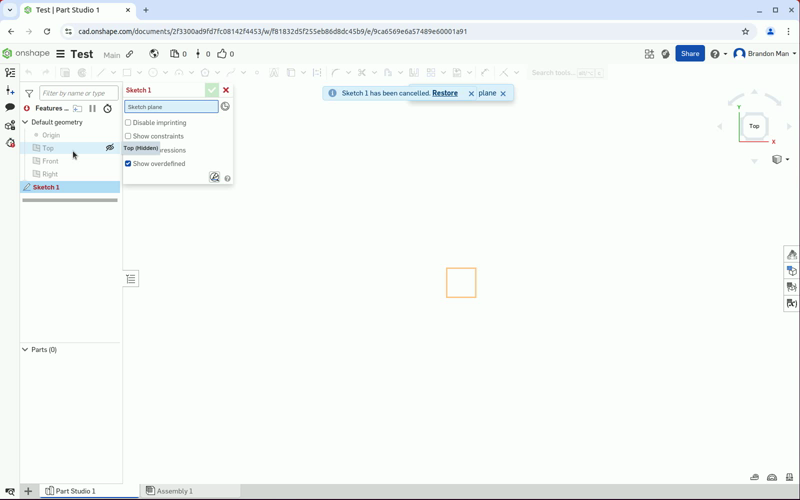
click(73, 150)
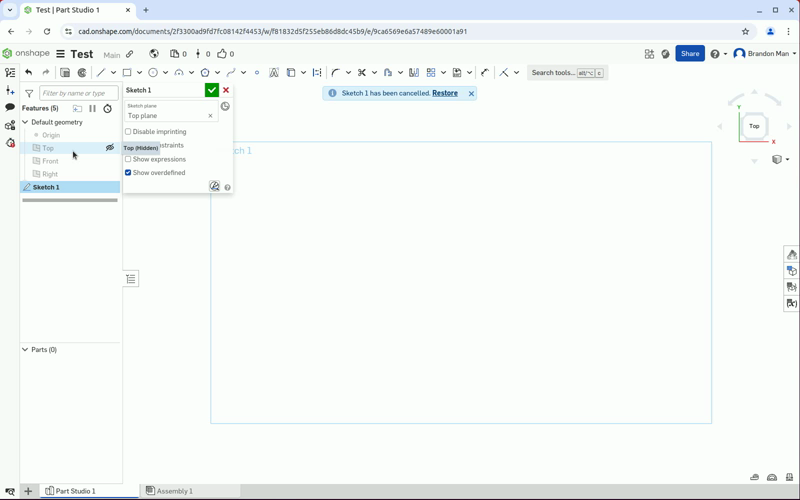
mouse_move(73, 352)
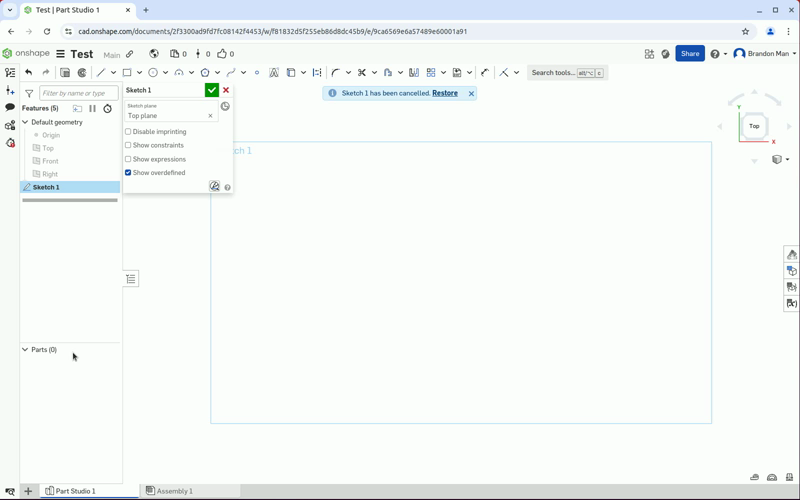
key(y)
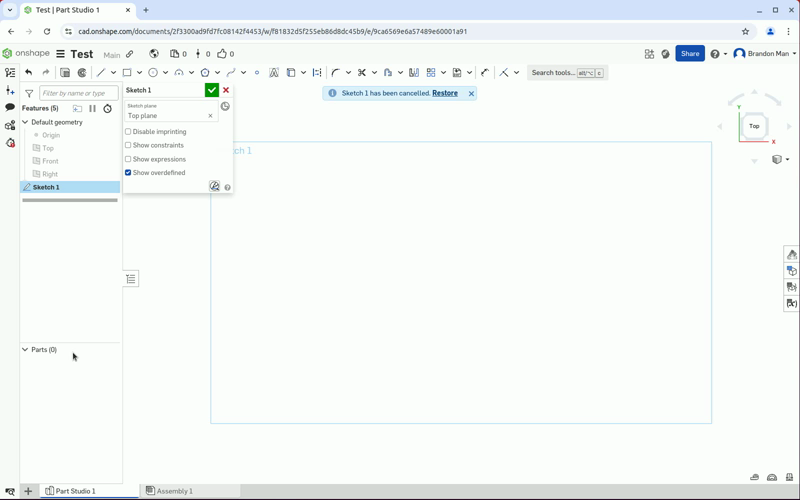
key(c)
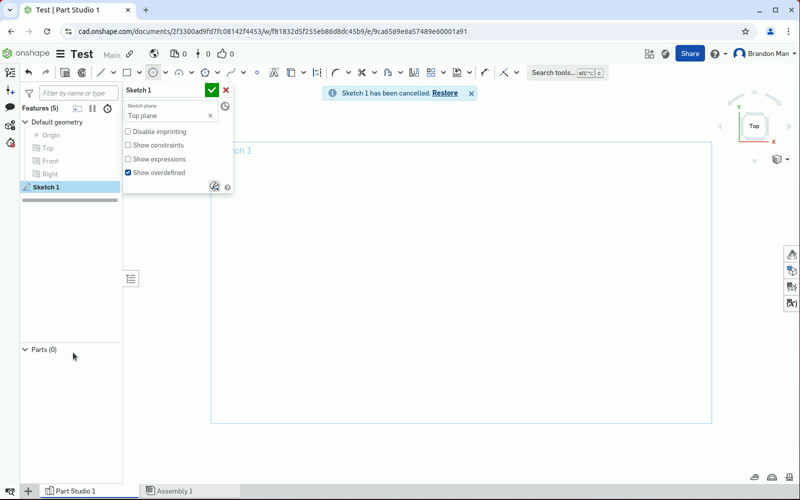
key_down(shift)
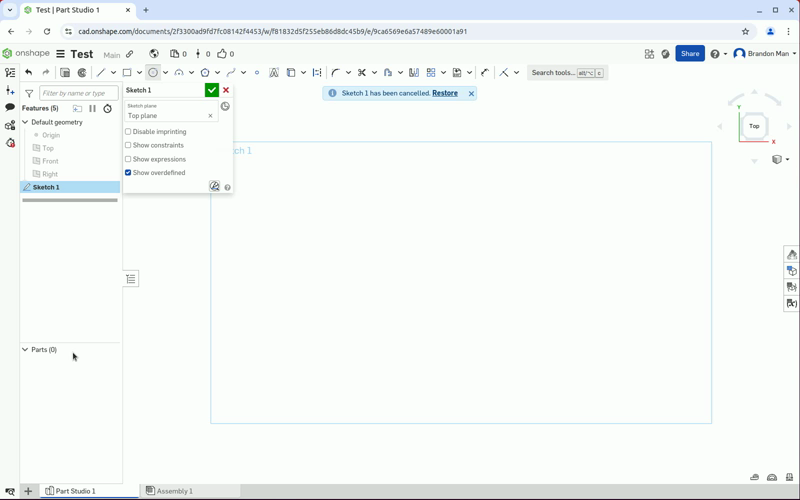
mouse_move(460, 282)
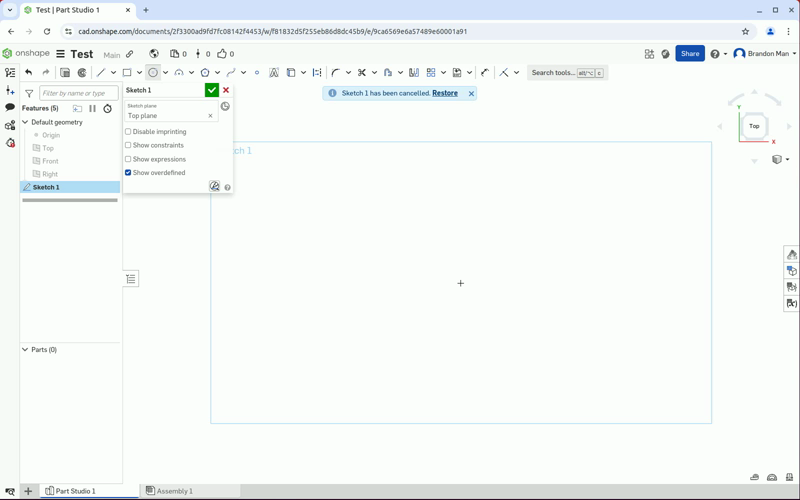
click(460, 282)
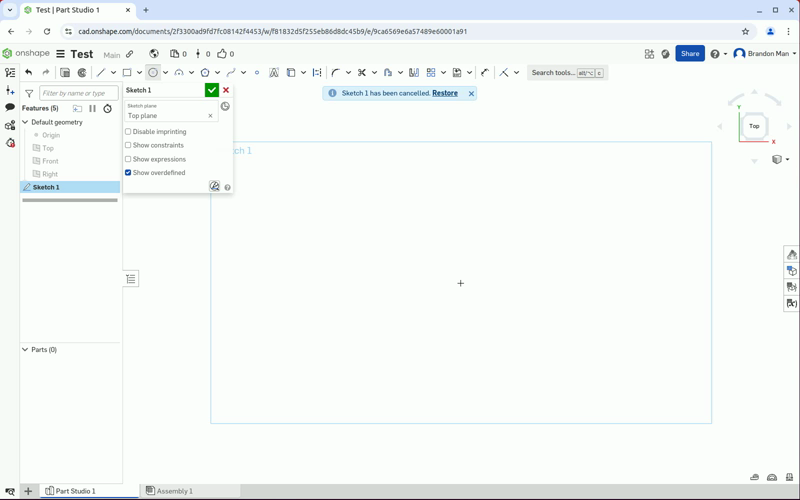
key_up(shift)
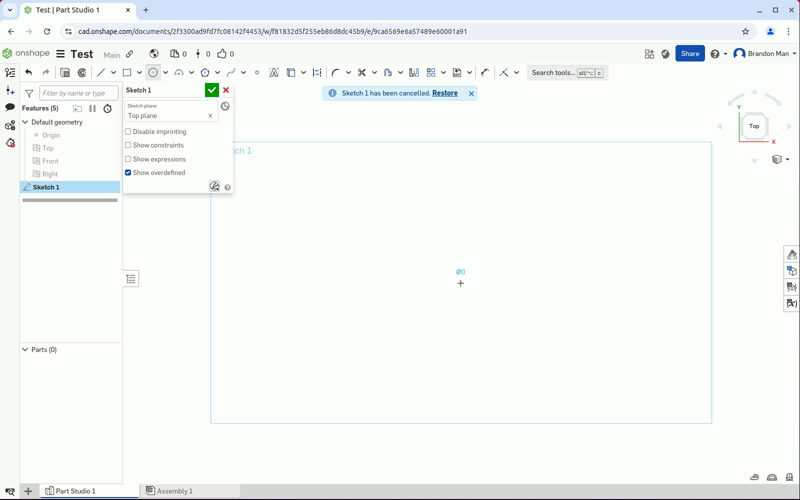
mouse_move(497, 282)
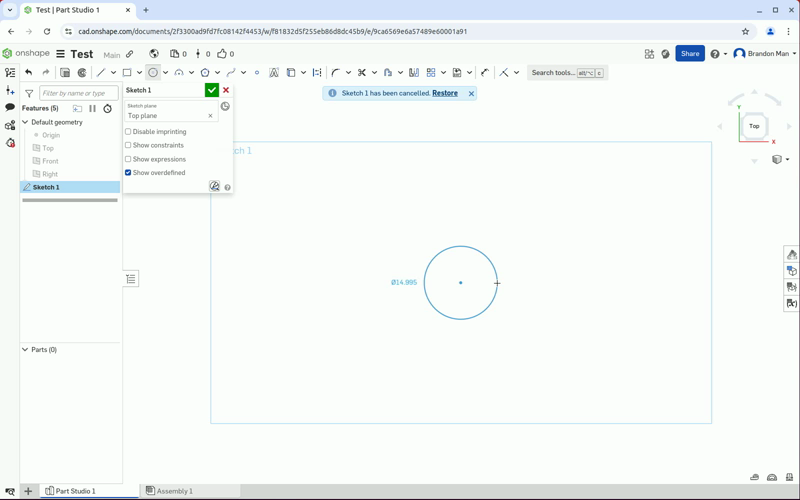
click(497, 282)
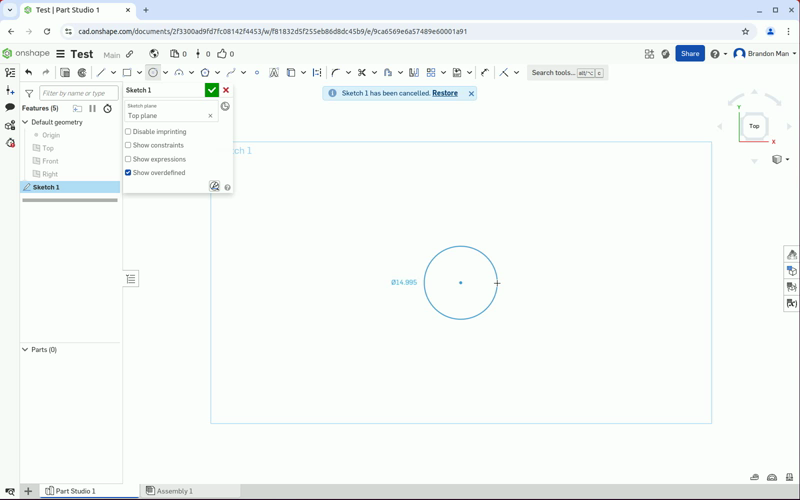
key(esc)
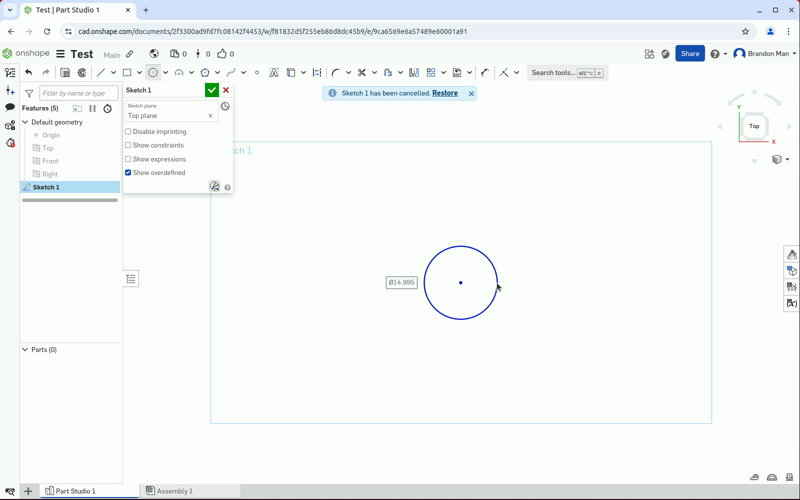
mouse_move(485, 276)
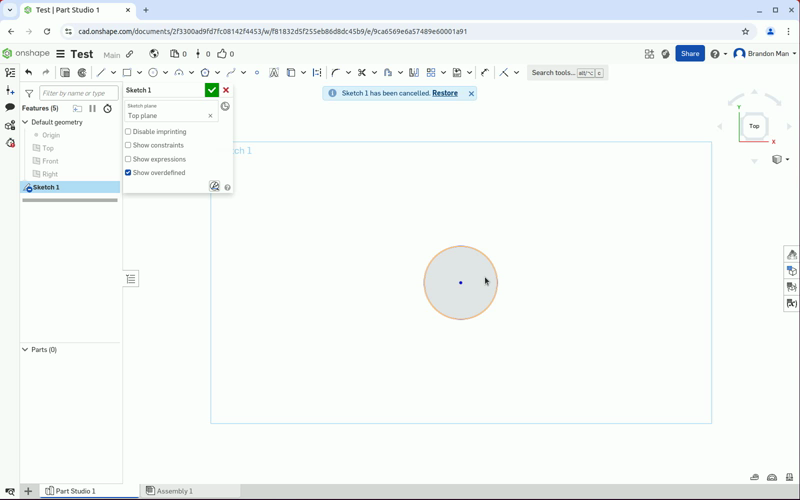
click(485, 276)
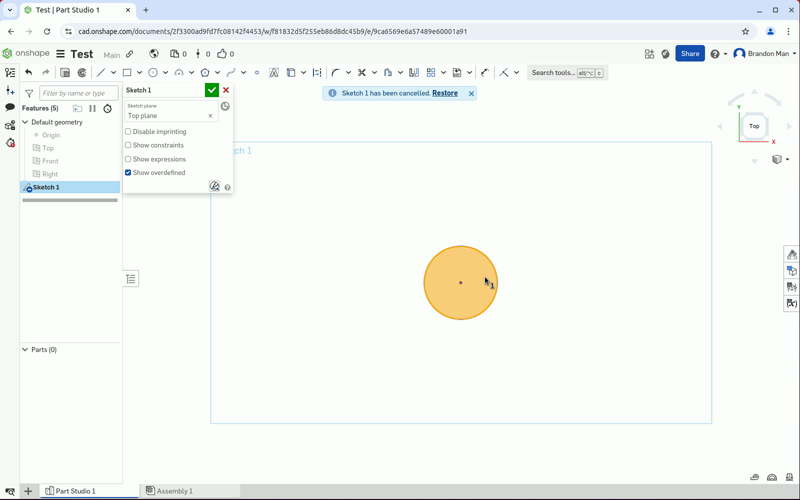
mouse_move(73, 352)
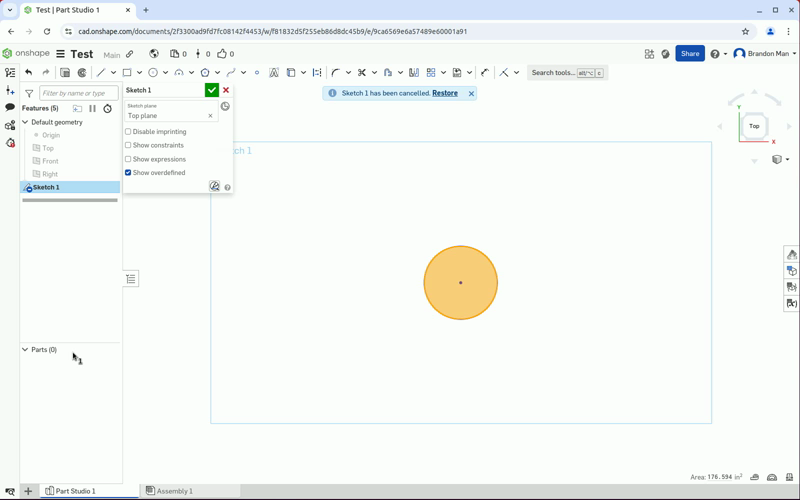
key(shift+y)
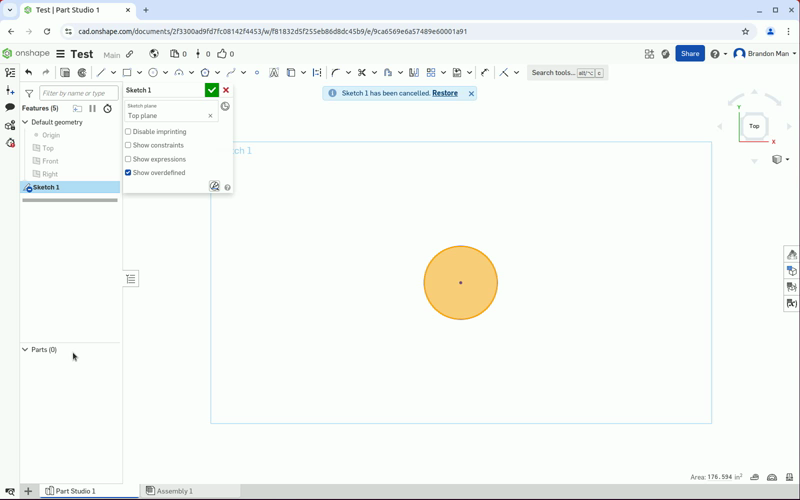
key(shift+e)
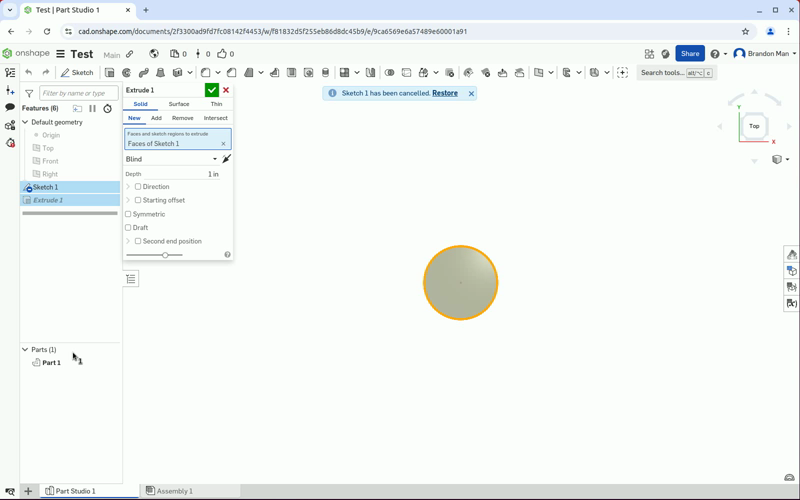
mouse_move(143, 106)
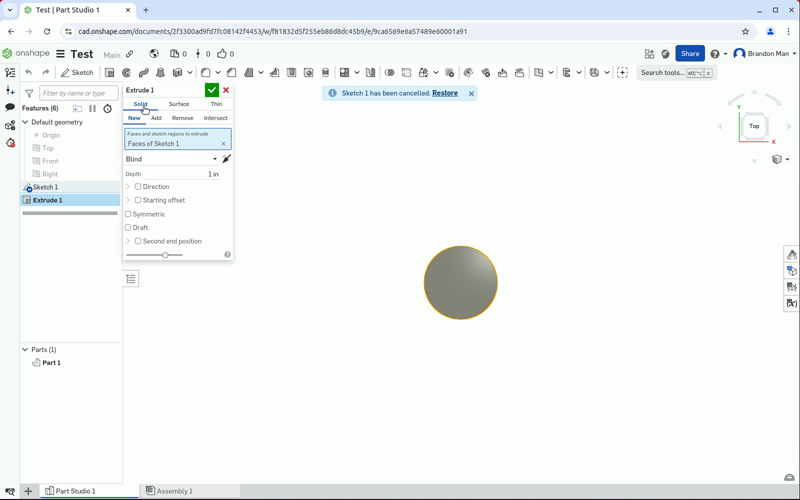
click(143, 106)
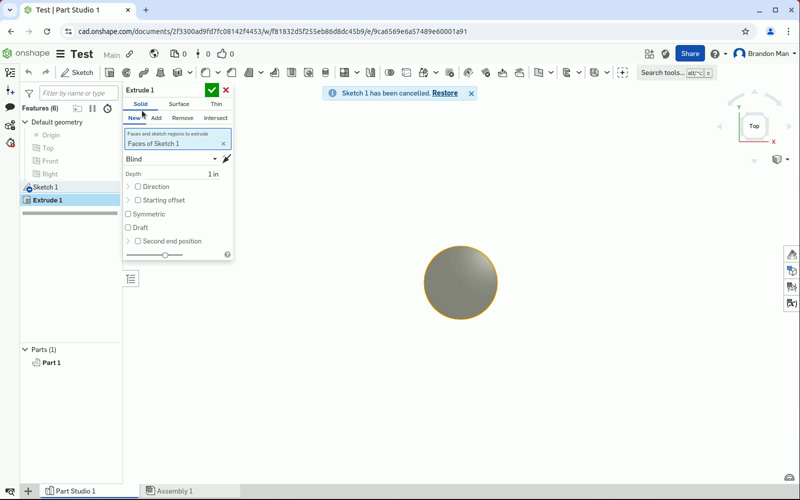
mouse_move(137, 120)
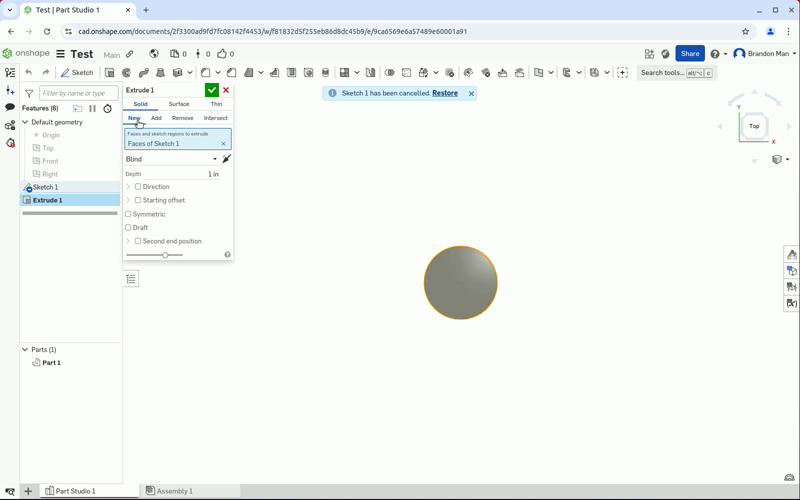
click(137, 120)
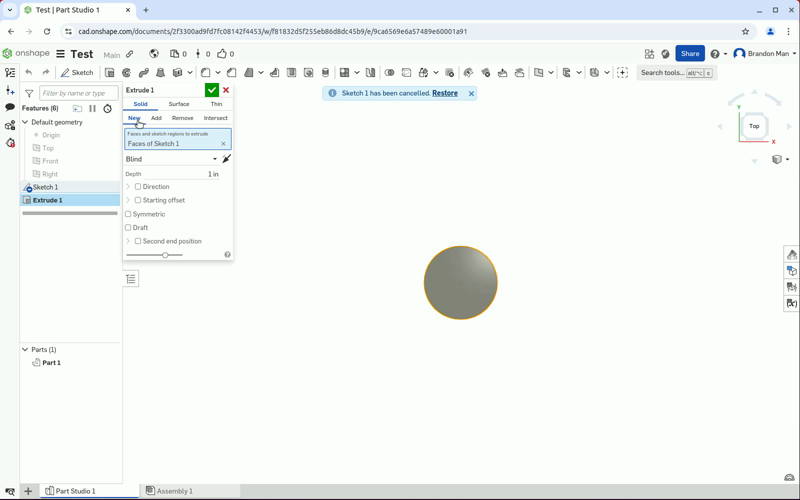
key(tab, 4)
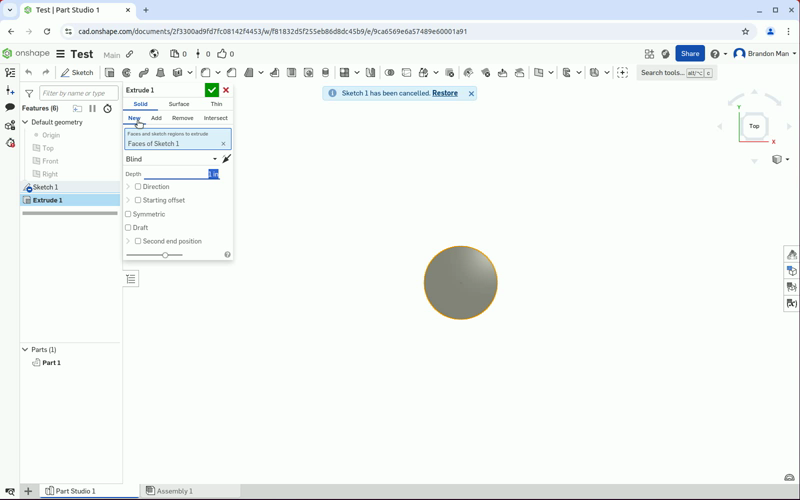
text(23.108)
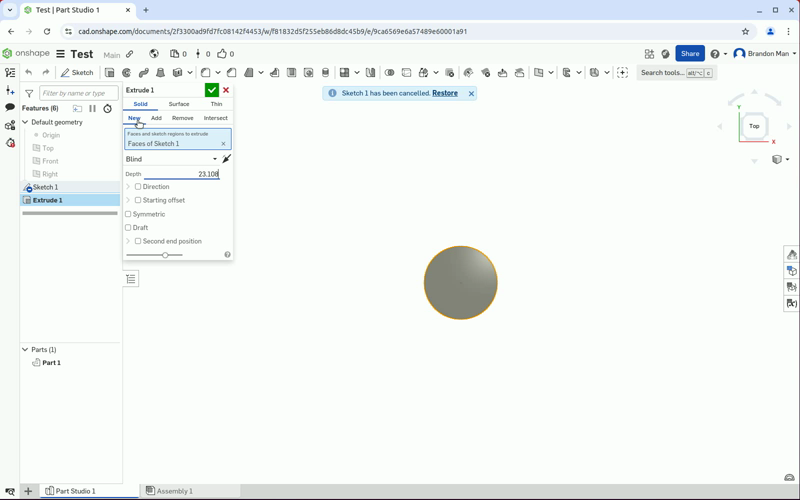
key(enter)
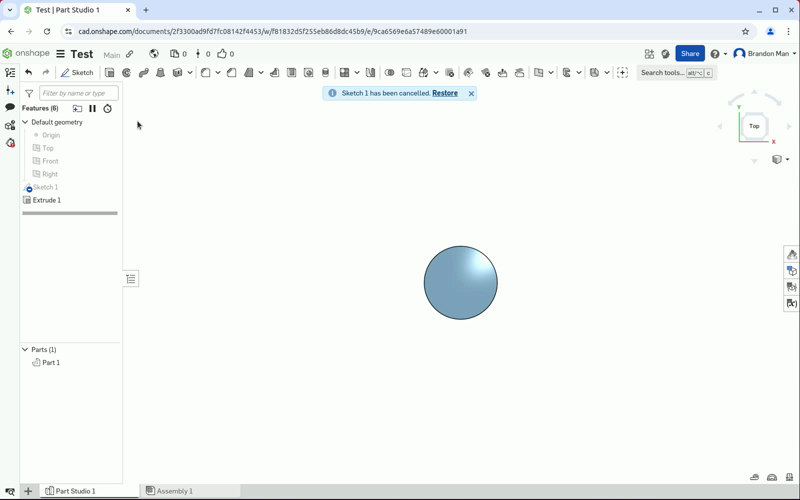
key(shift+h)
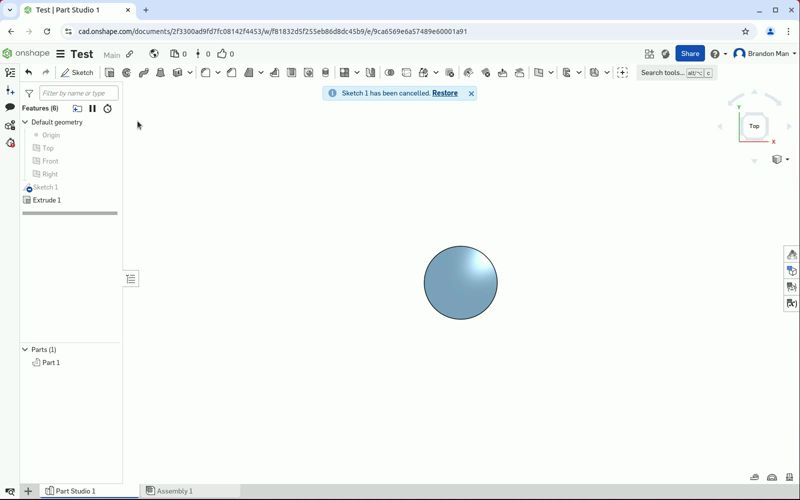
key(shift+h)
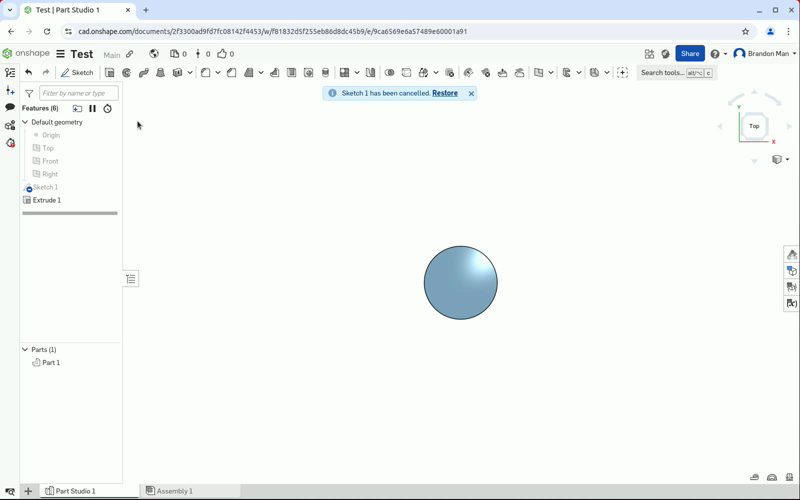
mouse_move(73, 189)
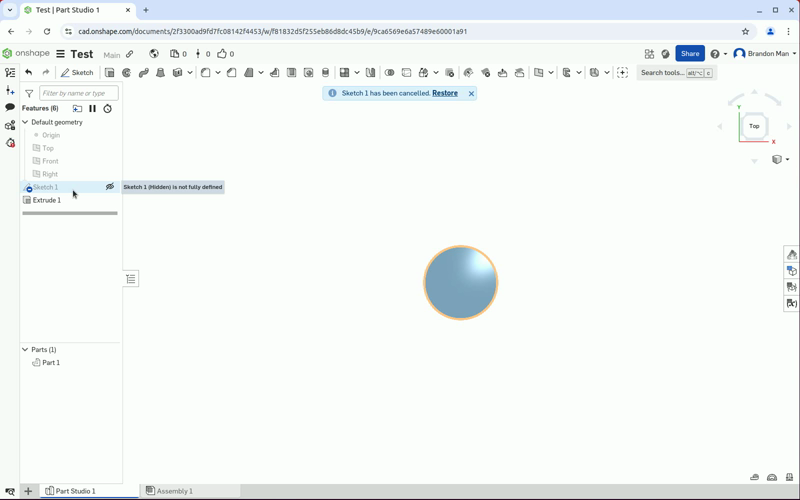
click(73, 189)
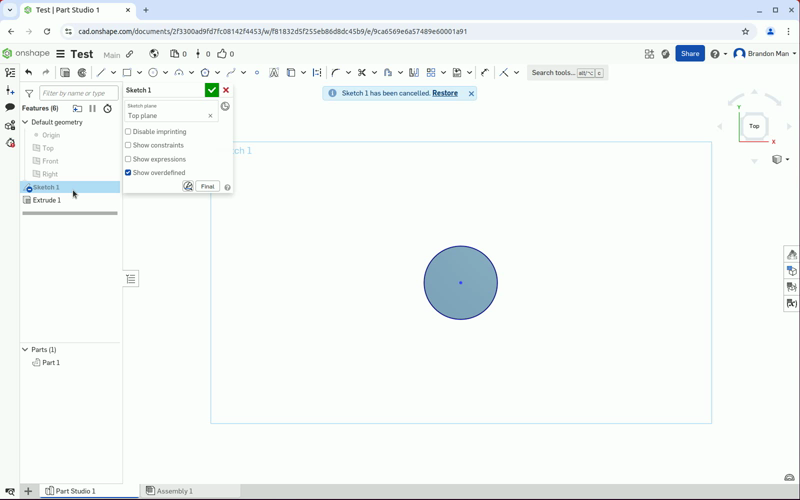
mouse_move(229, 92)
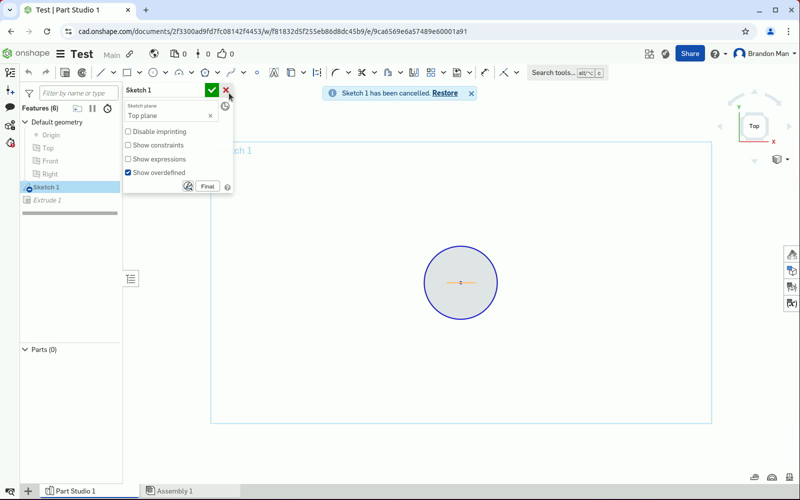
click(229, 92)
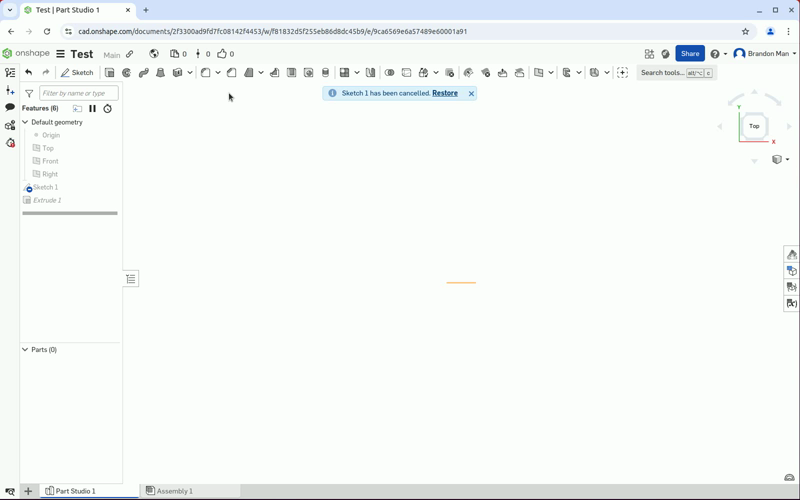
mouse_move(73, 352)
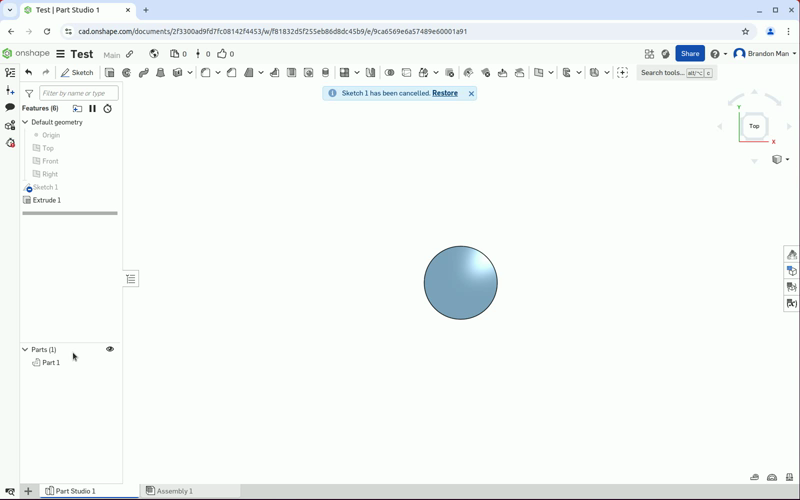
key(y)
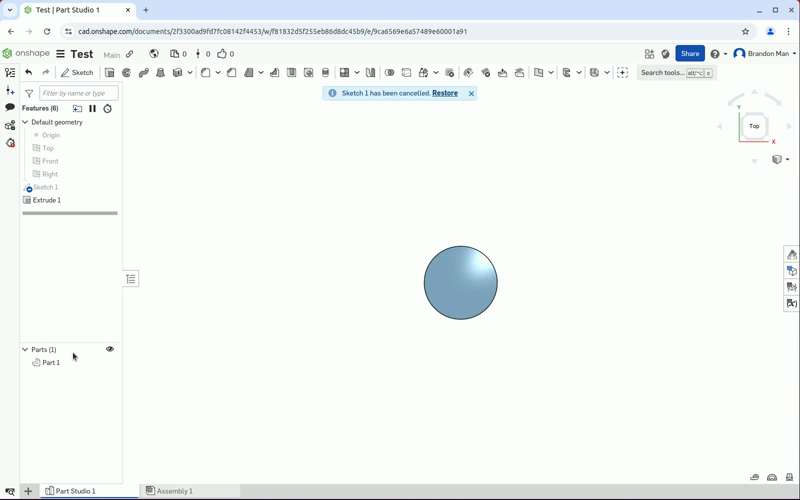
key(shift+p)
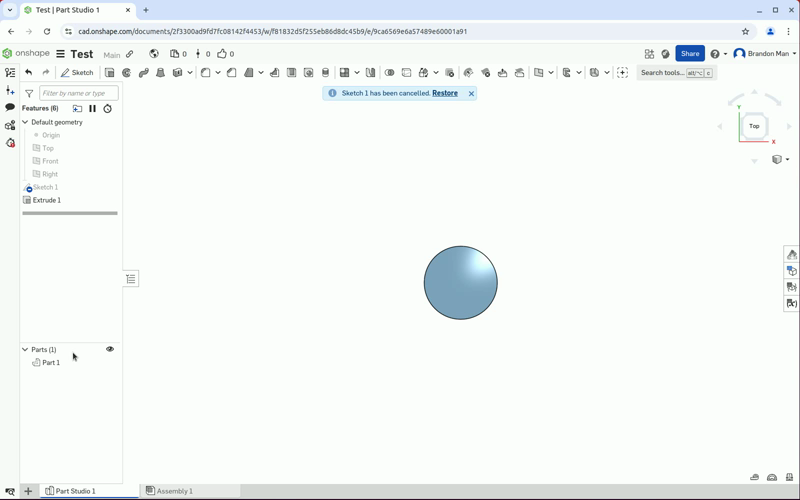
key(space)
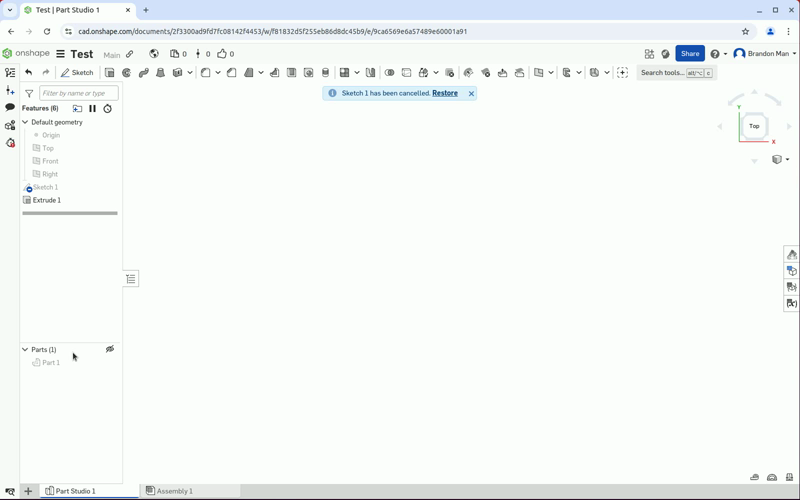
key_down(shift)
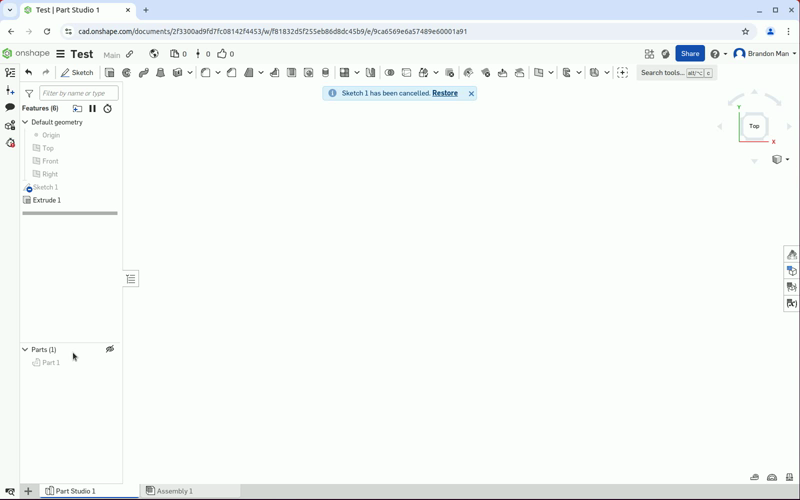
key(up)
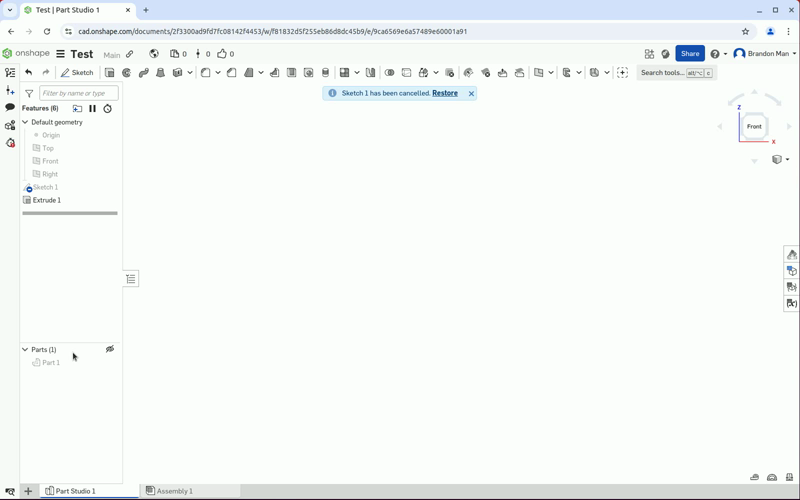
key_up(shift)
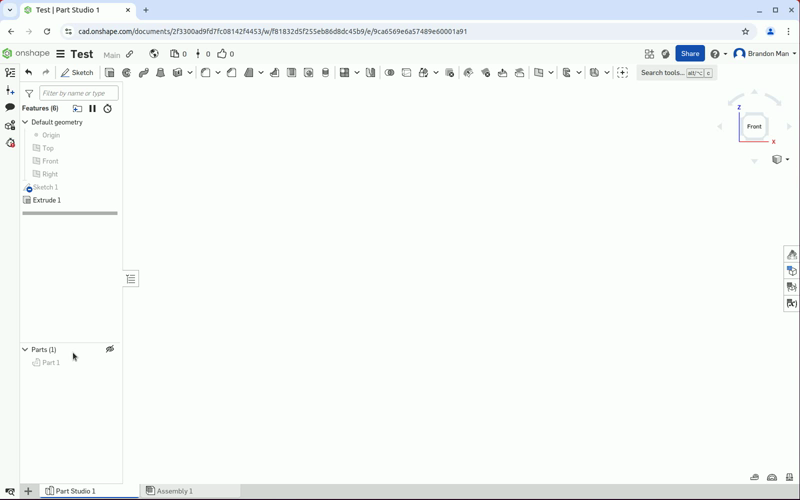
mouse_move(73, 352)
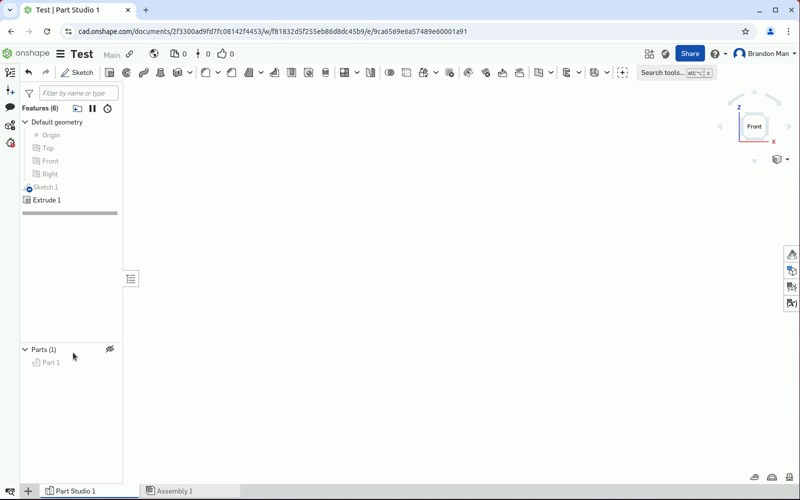
key(shift+y)
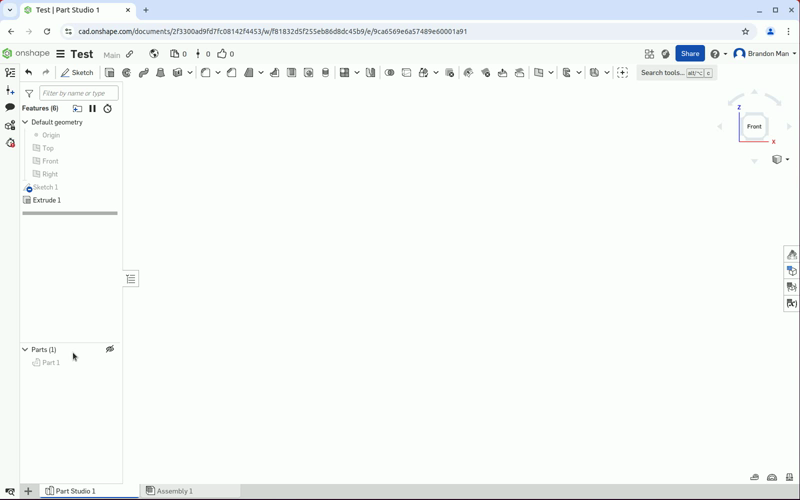
key(shift+s)
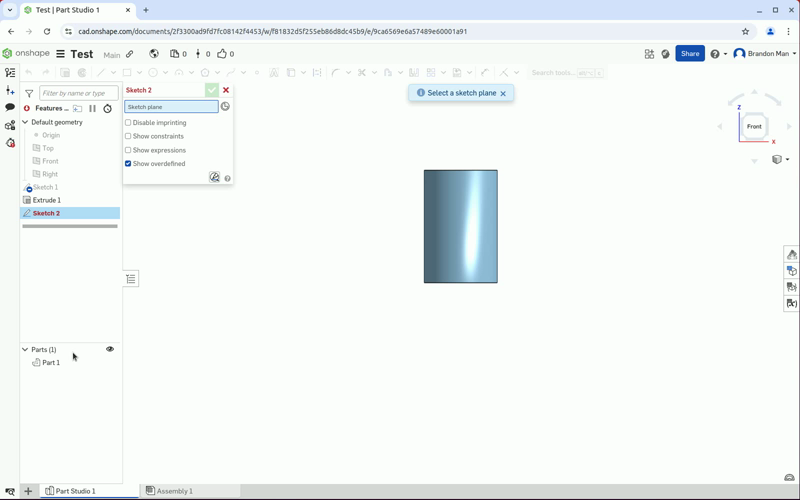
mouse_move(73, 163)
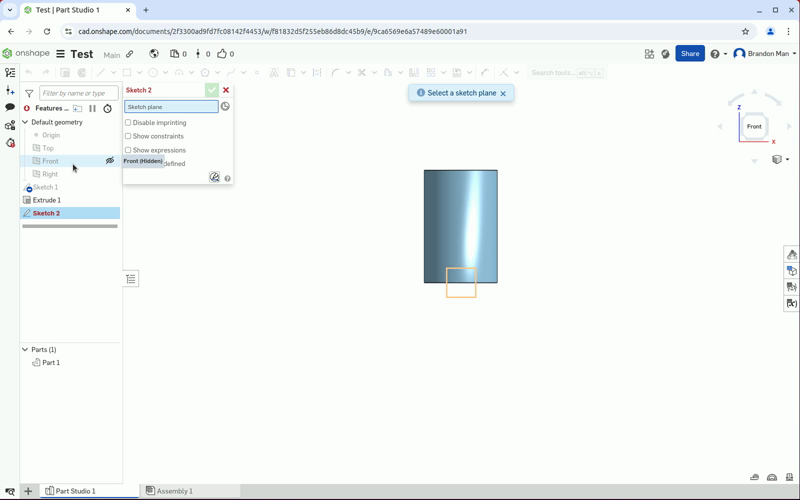
click(73, 163)
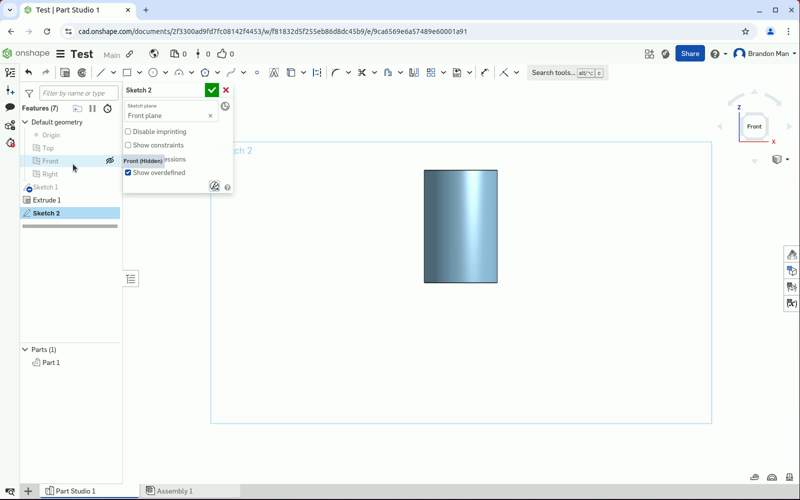
mouse_move(73, 352)
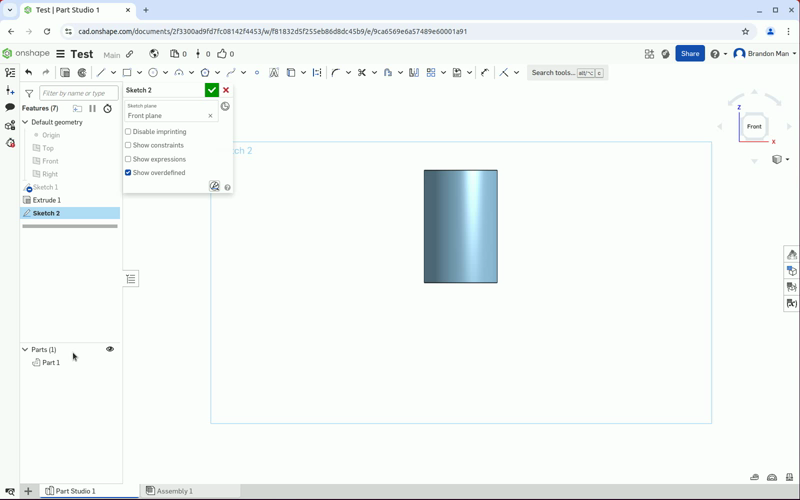
key(y)
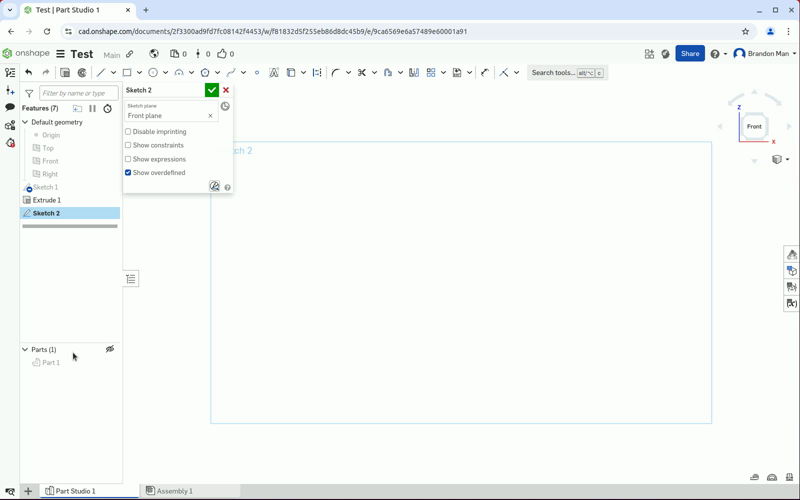
key(c)
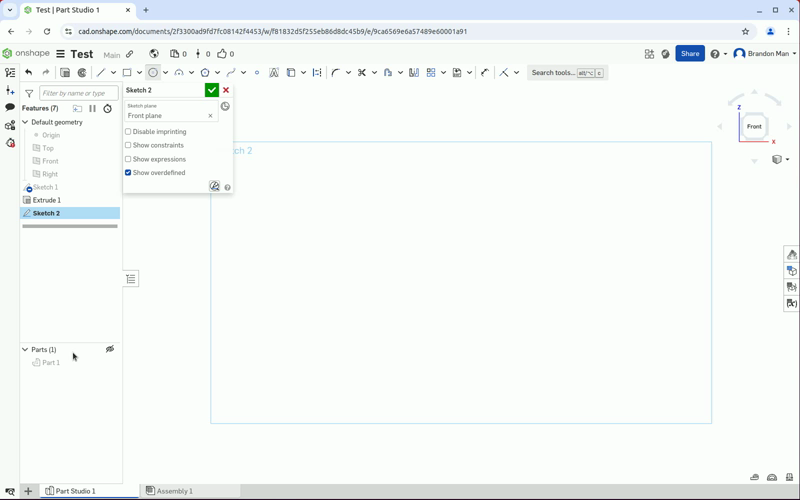
key_down(shift)
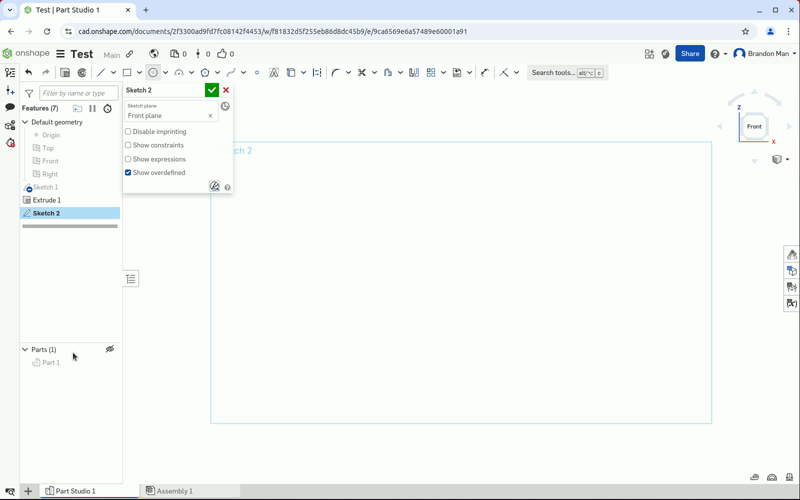
mouse_move(461, 206)
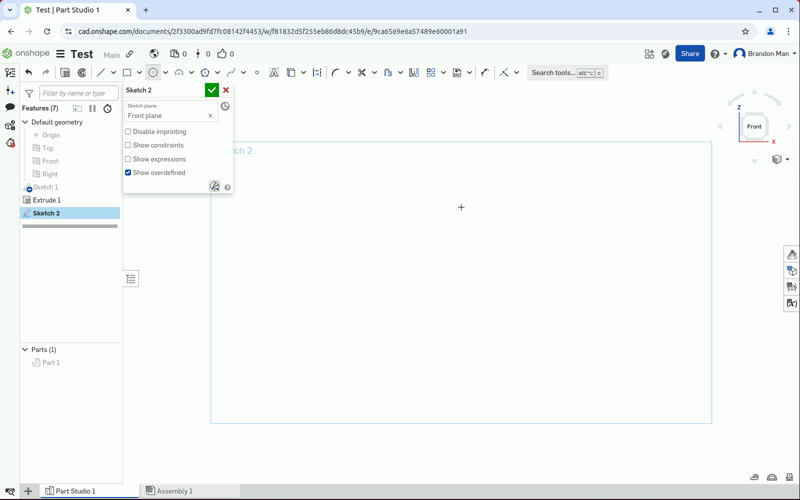
click(461, 206)
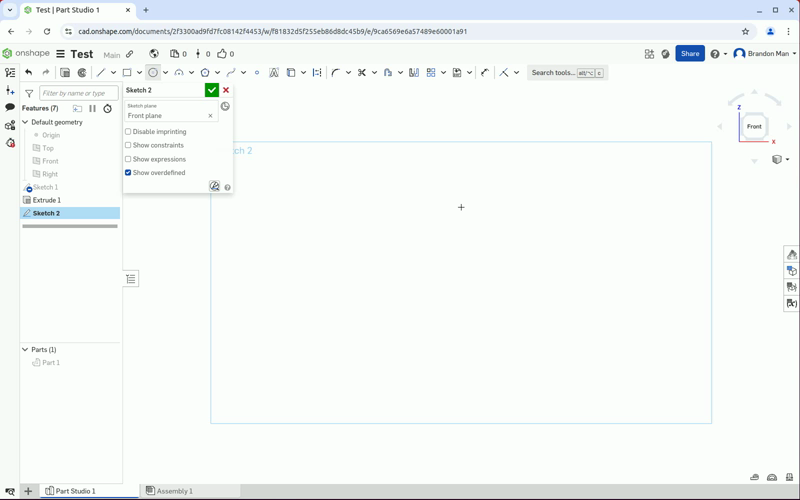
key_up(shift)
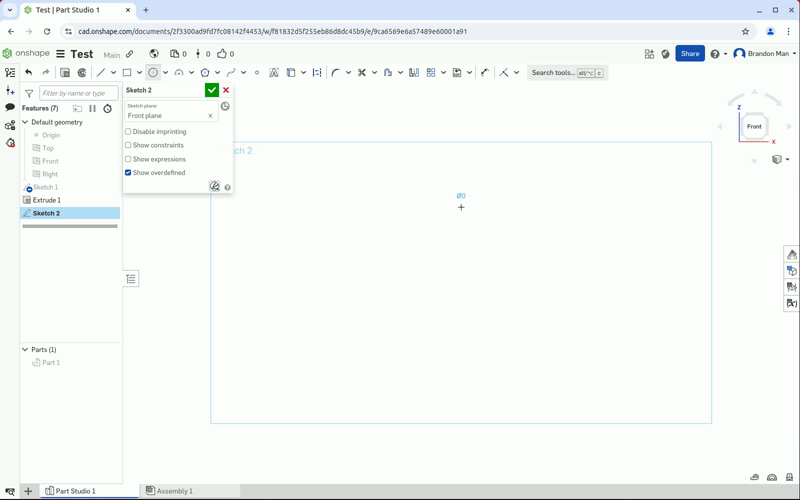
mouse_move(470, 206)
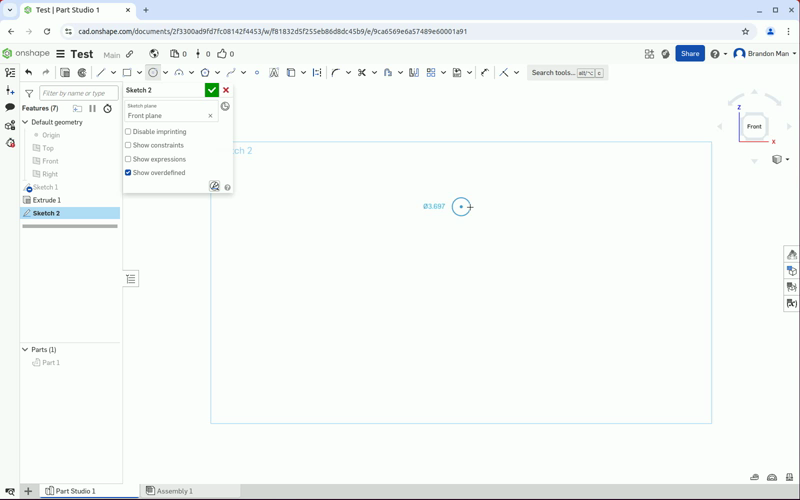
click(470, 206)
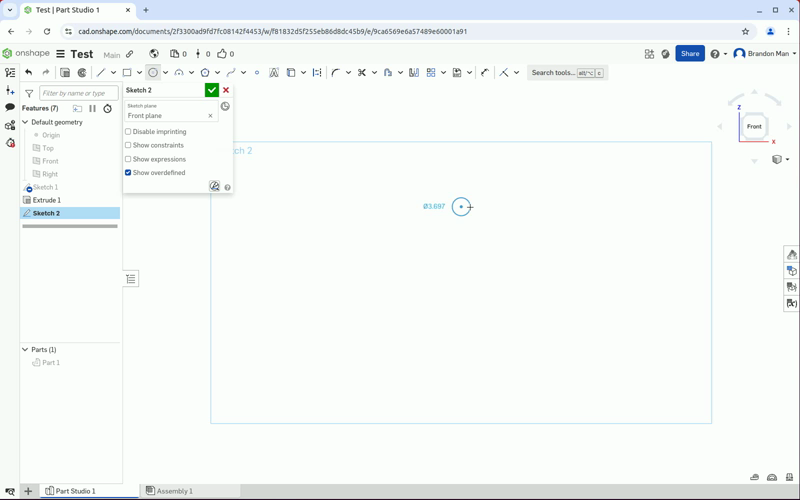
key(esc)
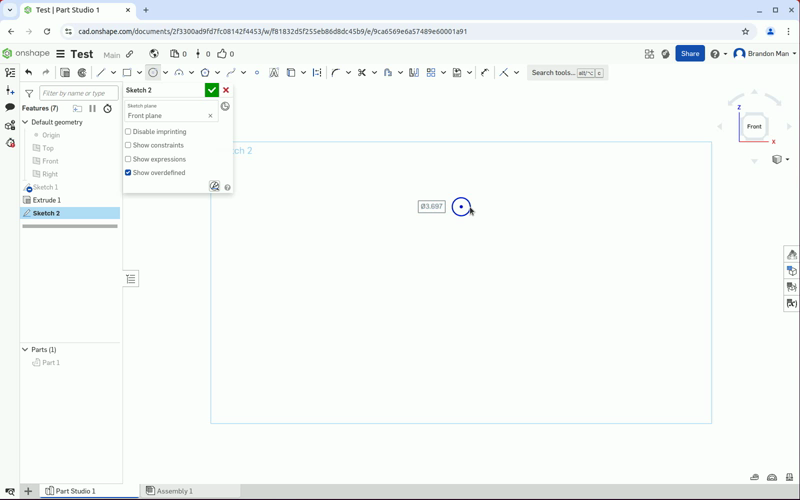
mouse_move(454, 204)
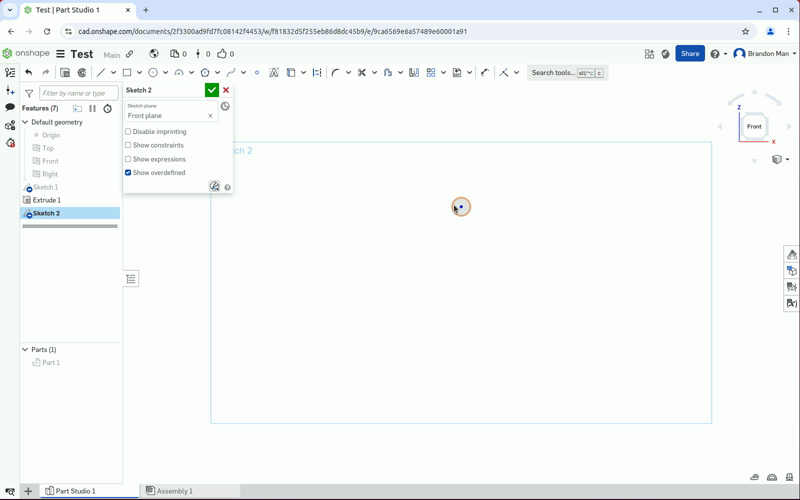
scroll(6)
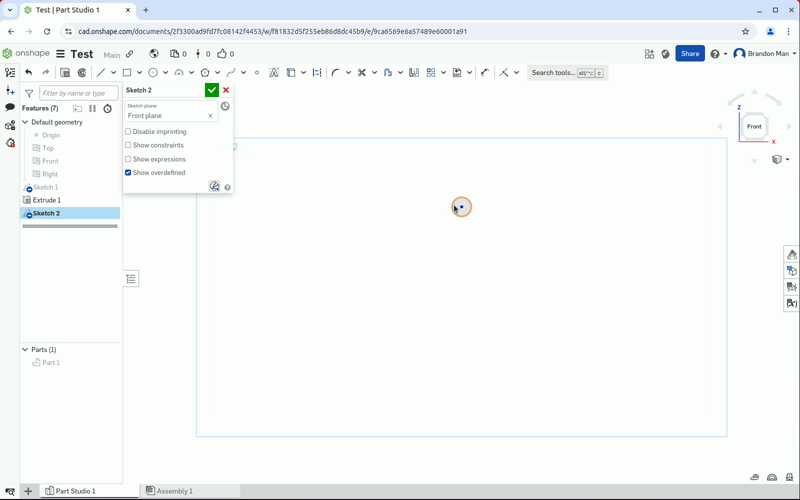
scroll(6)
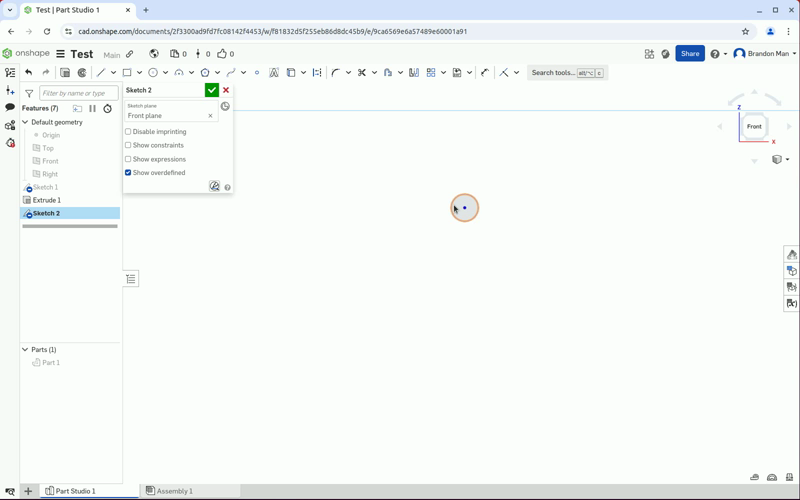
scroll(6)
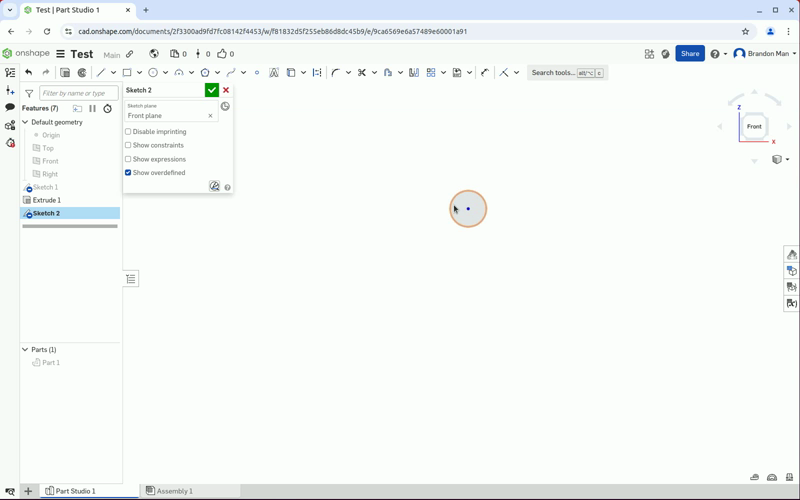
scroll(6)
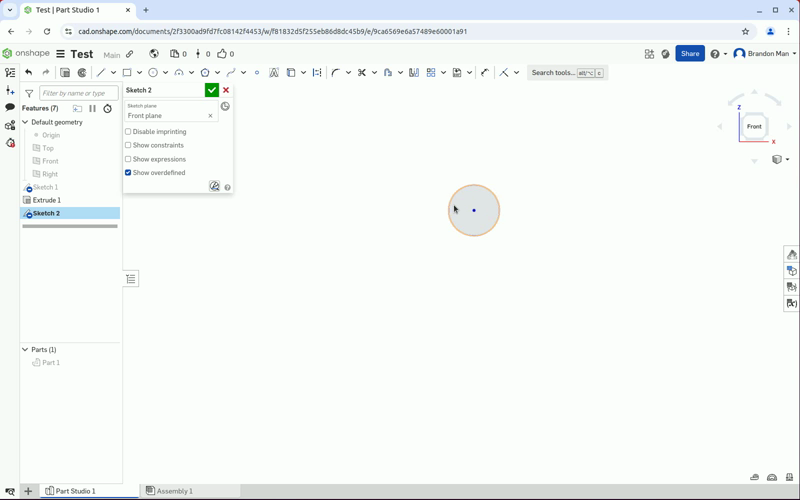
scroll(6)
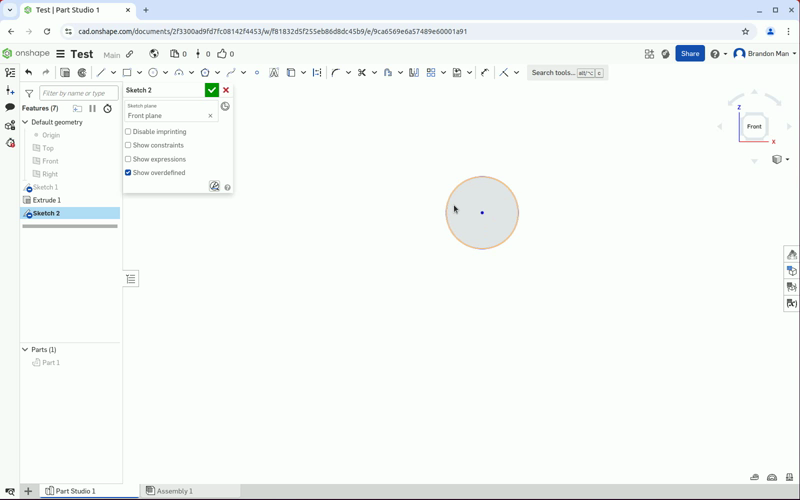
scroll(6)
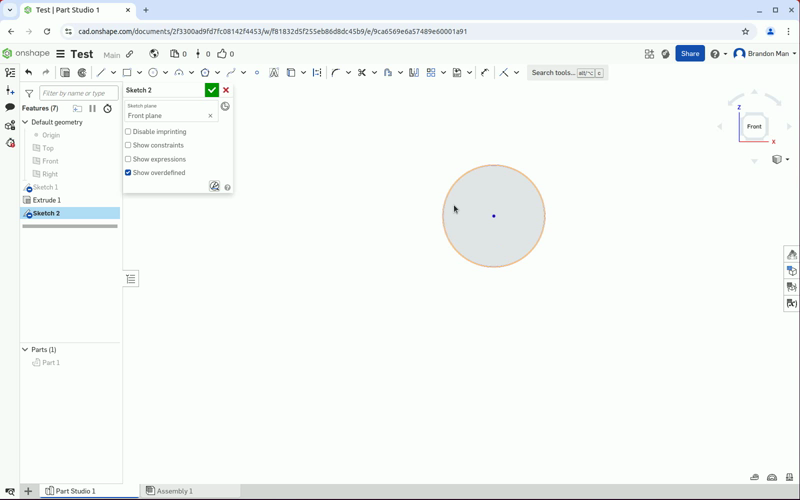
scroll(6)
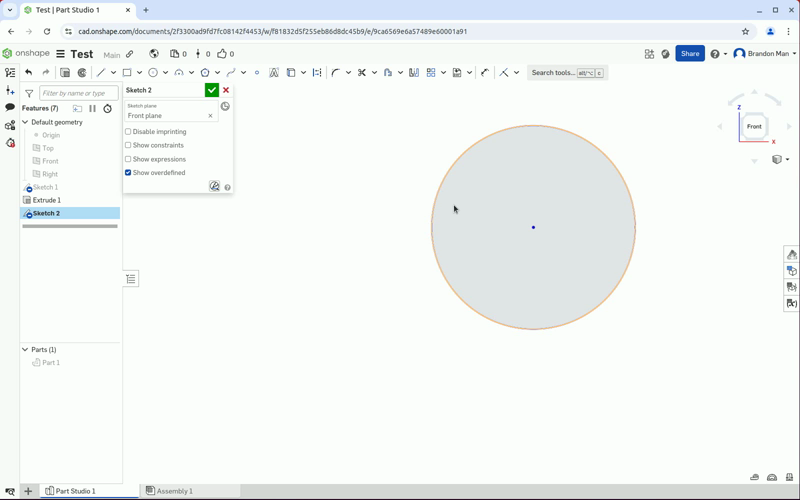
click(454, 204)
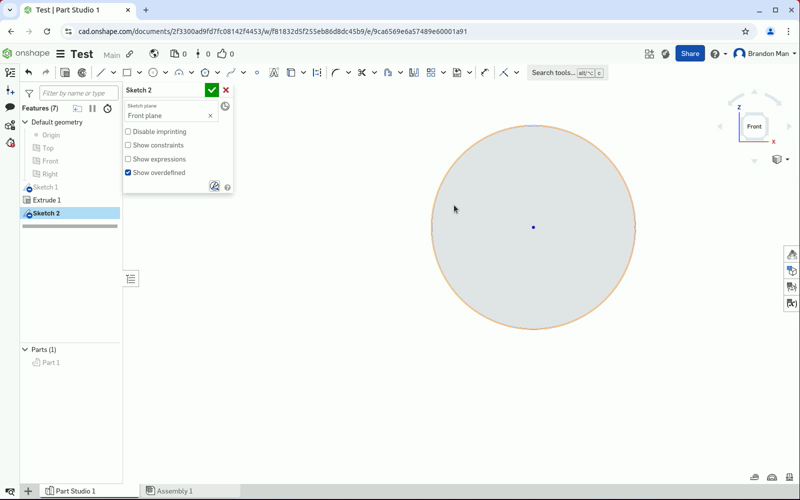
scroll(-6)
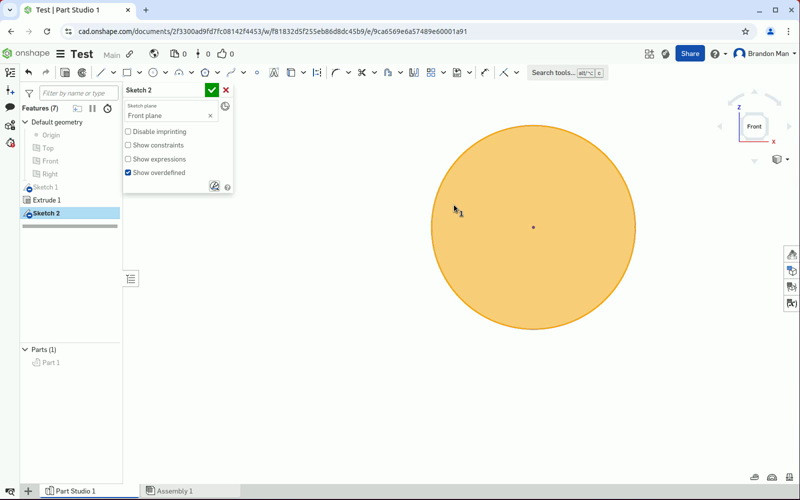
scroll(-6)
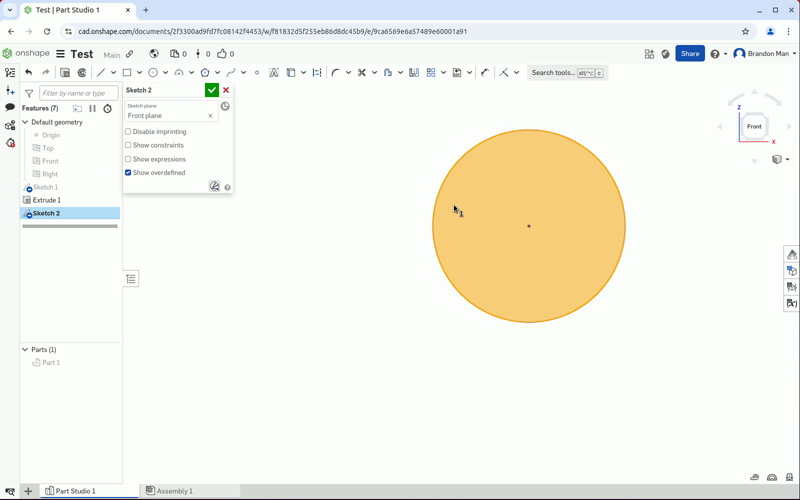
scroll(-6)
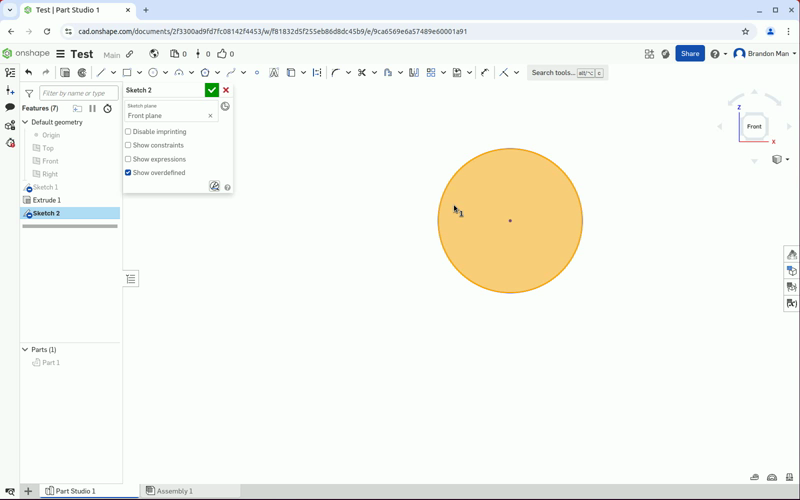
scroll(-6)
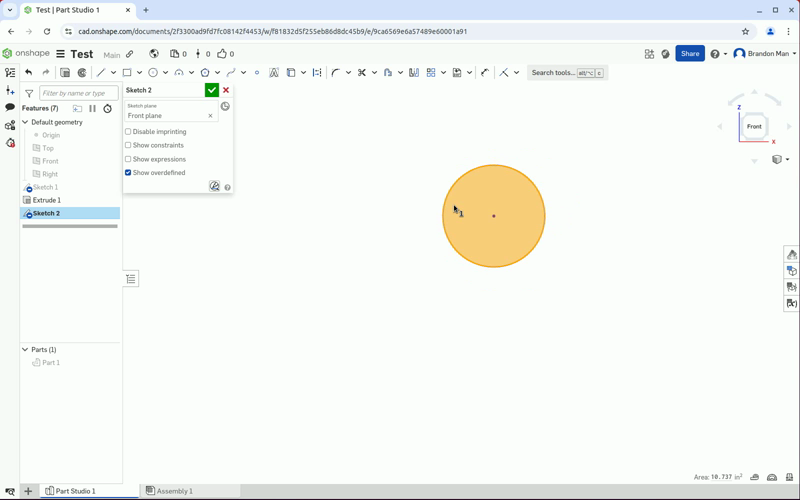
scroll(-6)
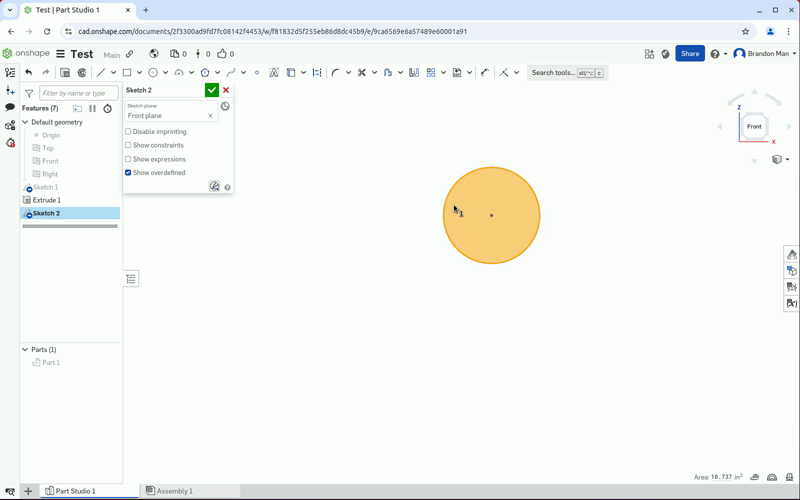
scroll(-6)
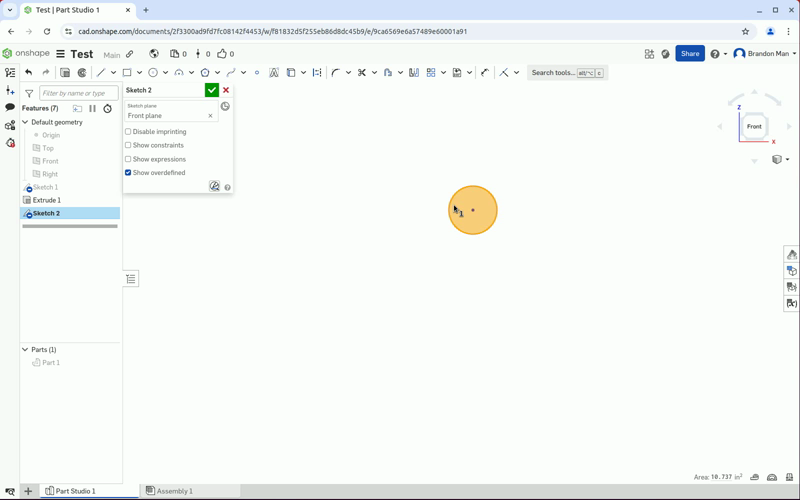
scroll(-6)
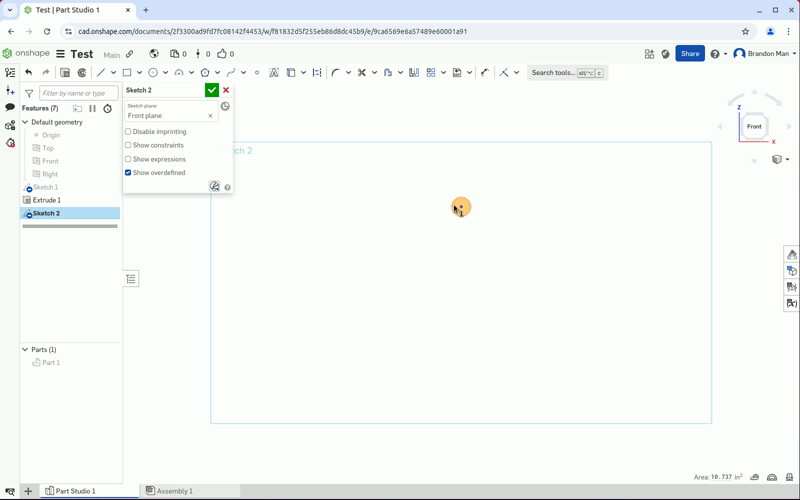
mouse_move(73, 352)
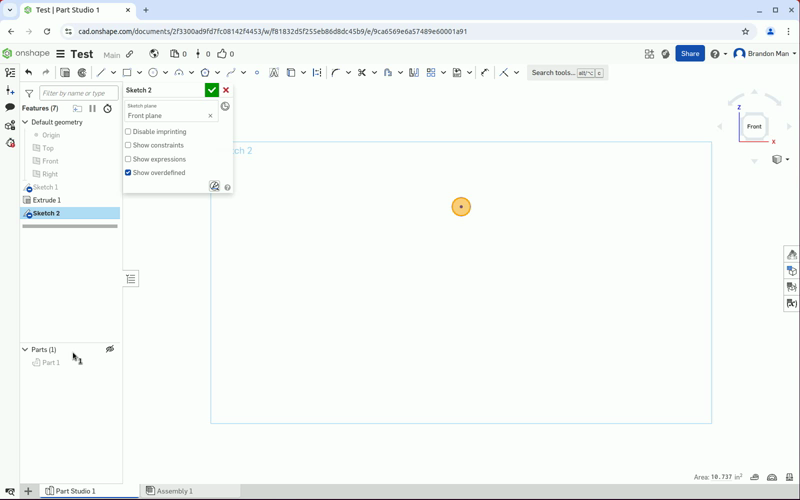
key(shift+y)
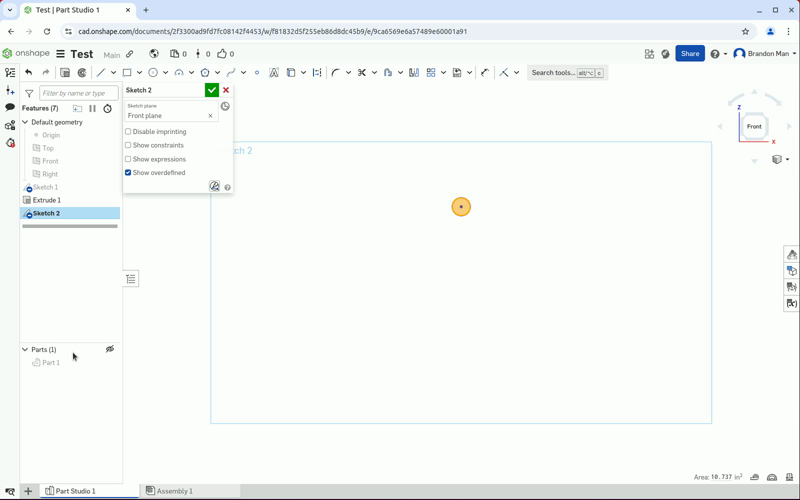
key(shift+e)
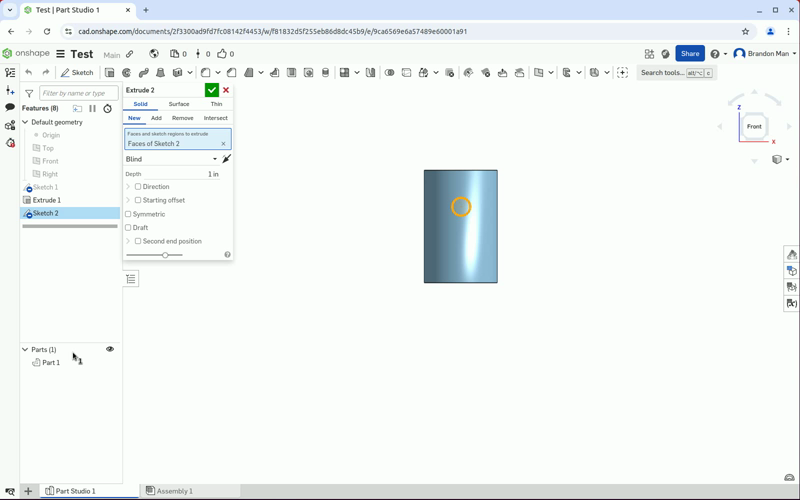
mouse_move(143, 106)
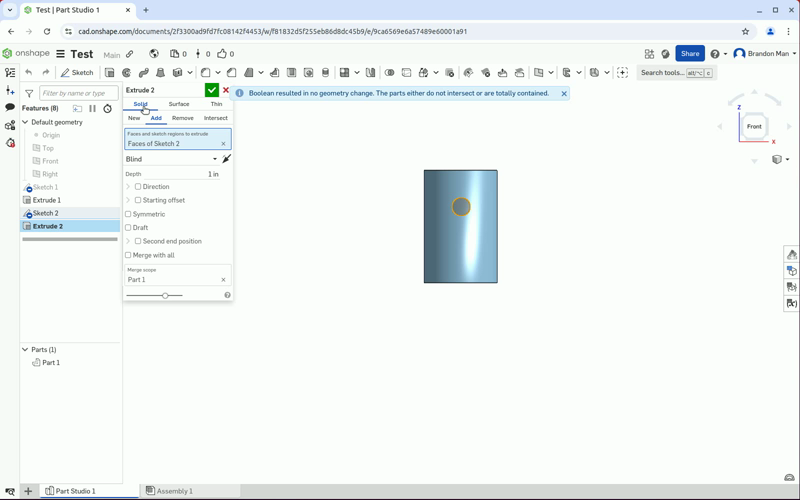
click(143, 106)
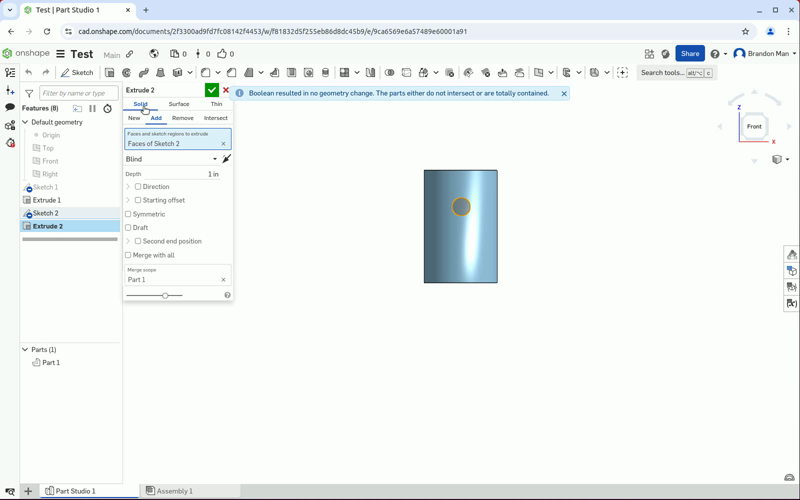
mouse_move(186, 120)
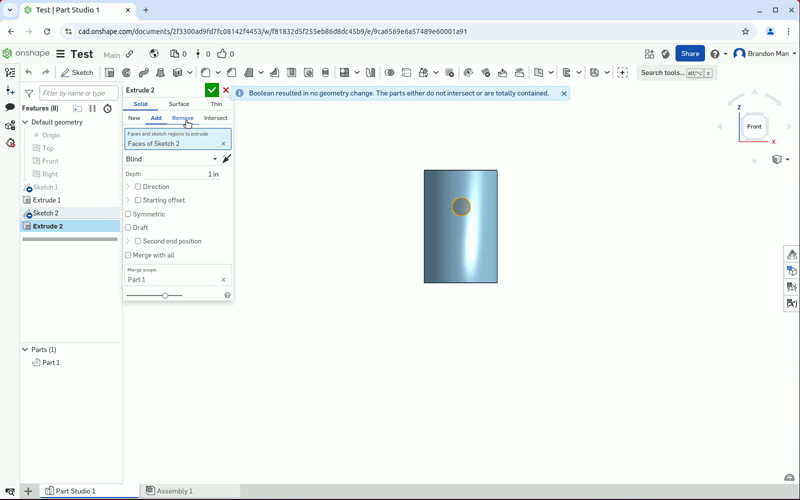
click(186, 120)
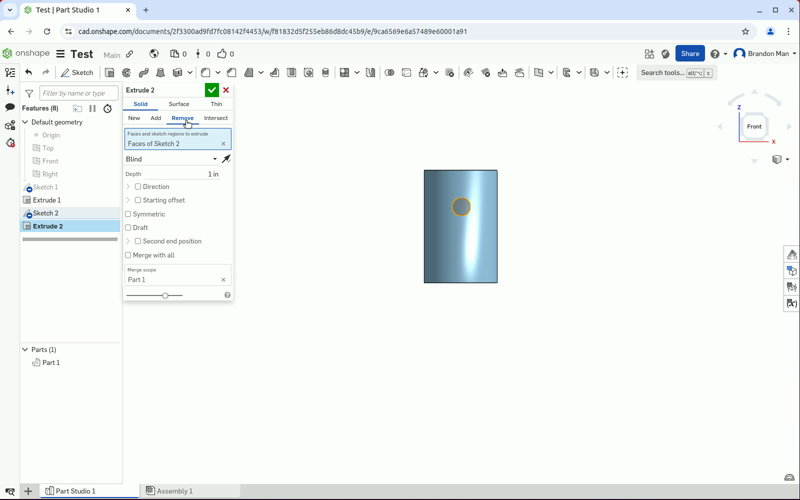
key(tab, 4)
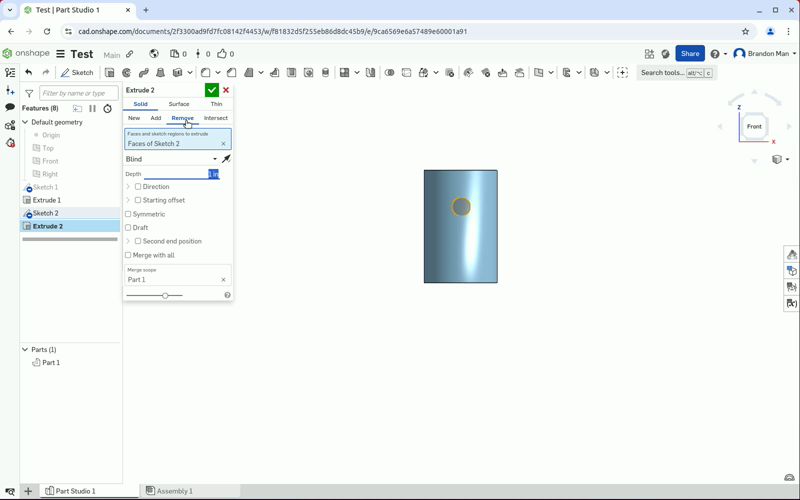
text(28.886)
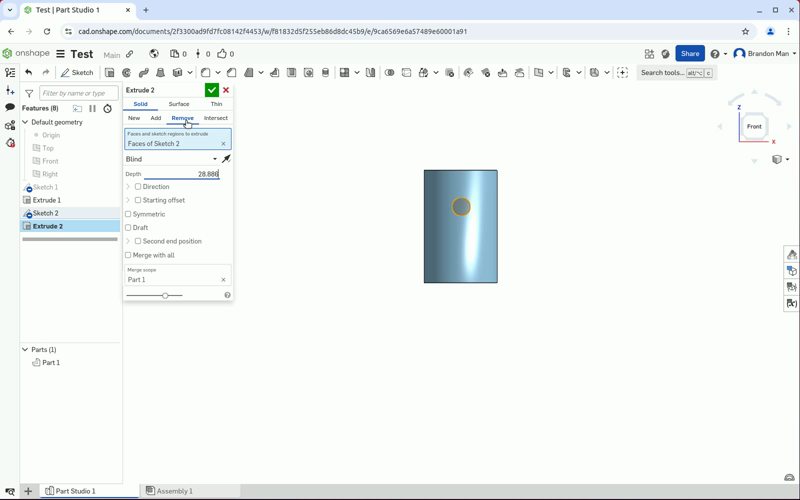
key(tab, 3)
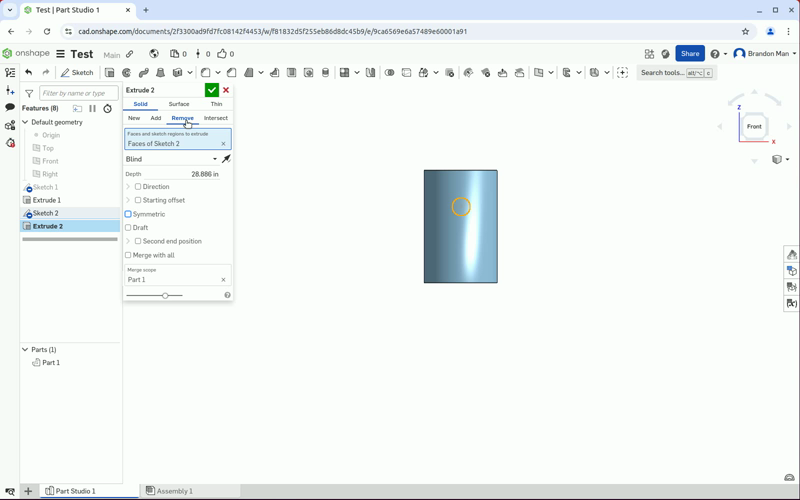
key(space)
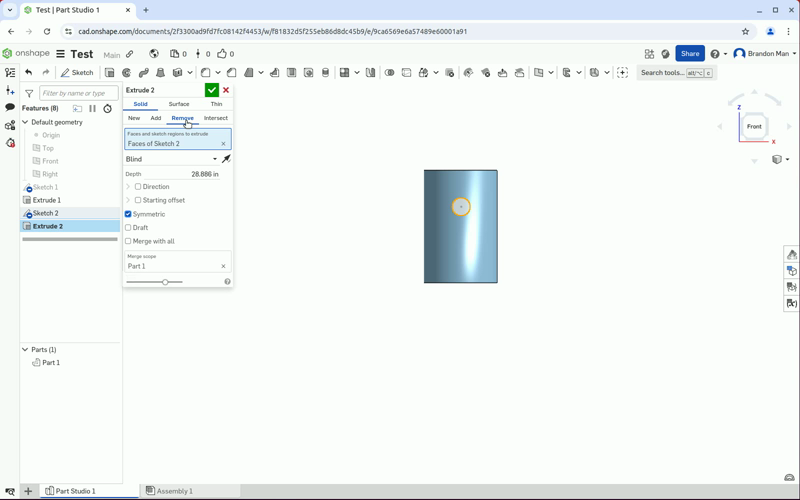
key(tab, 2)
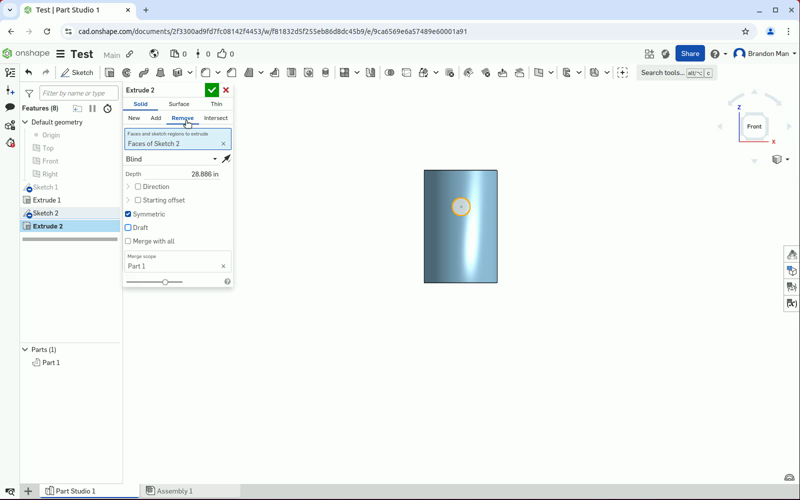
key(space)
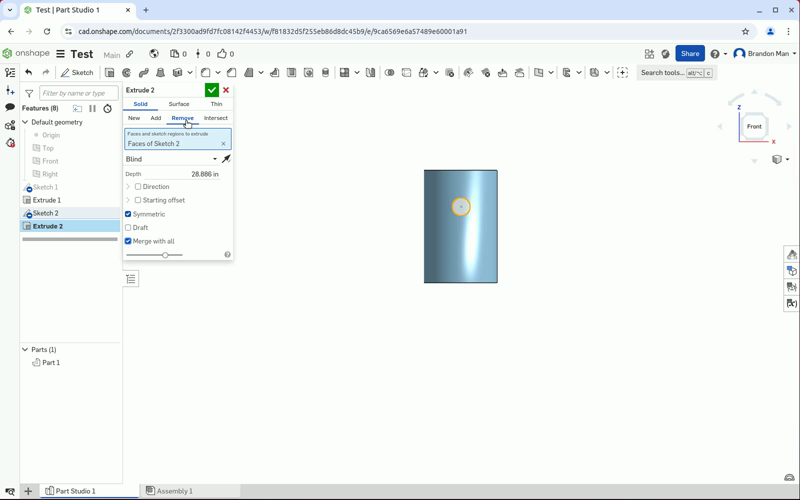
key(enter)
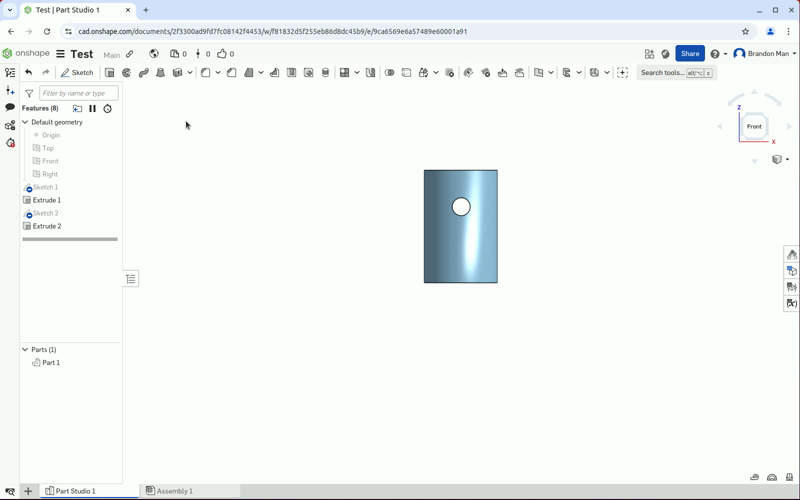
key(shift+h)
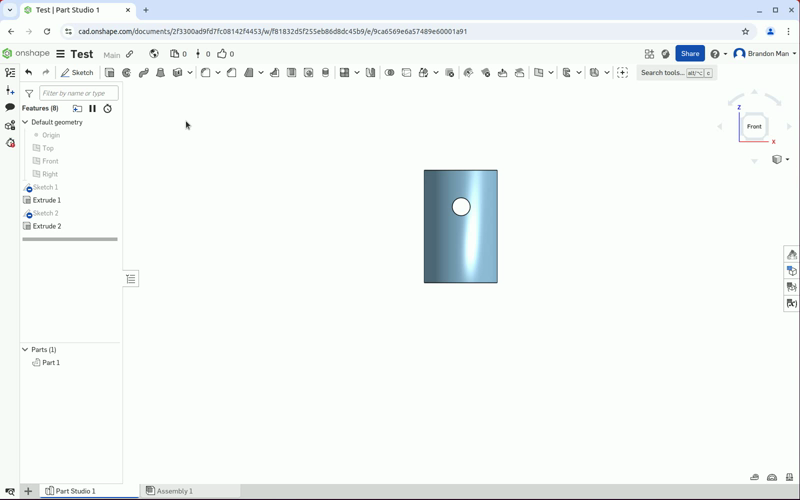
key(shift+h)
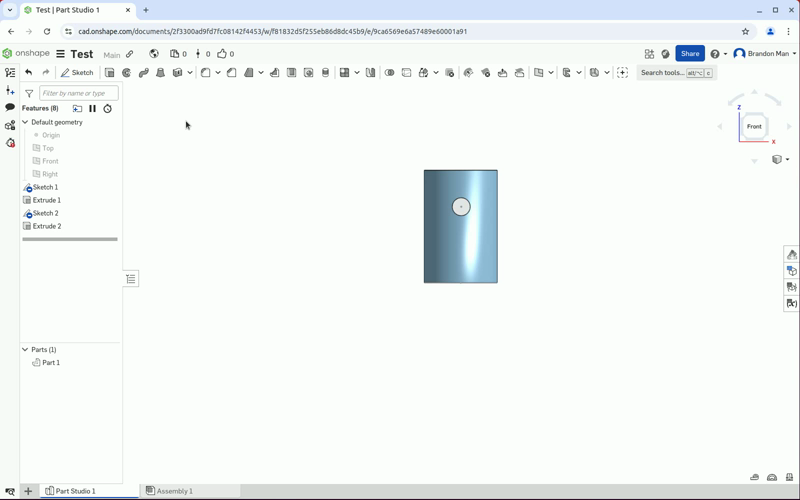
key(shift+7)
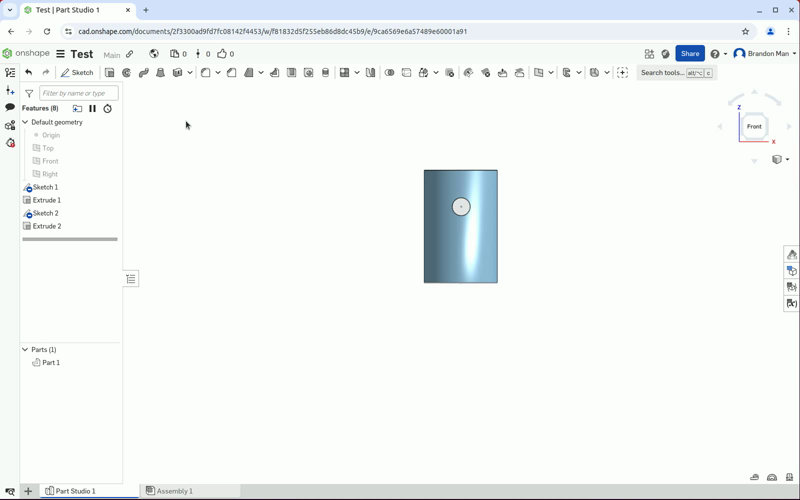
key(left, 2)
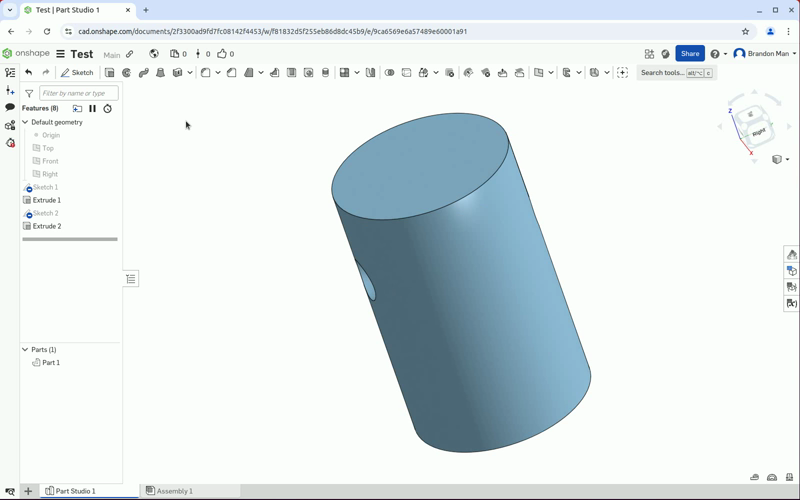
key(down, 2)
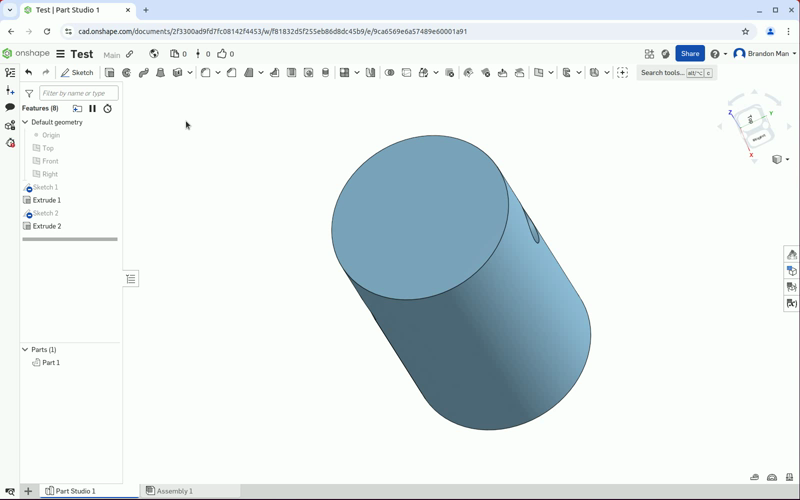
key(up, 2)
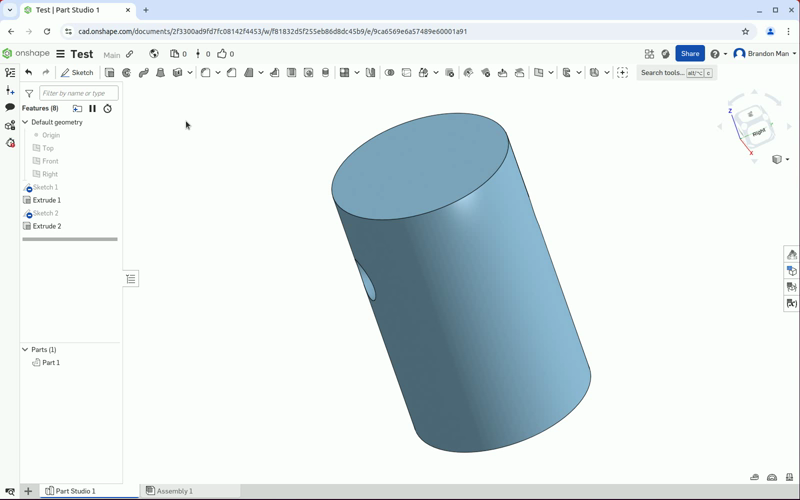
key(right, 2)
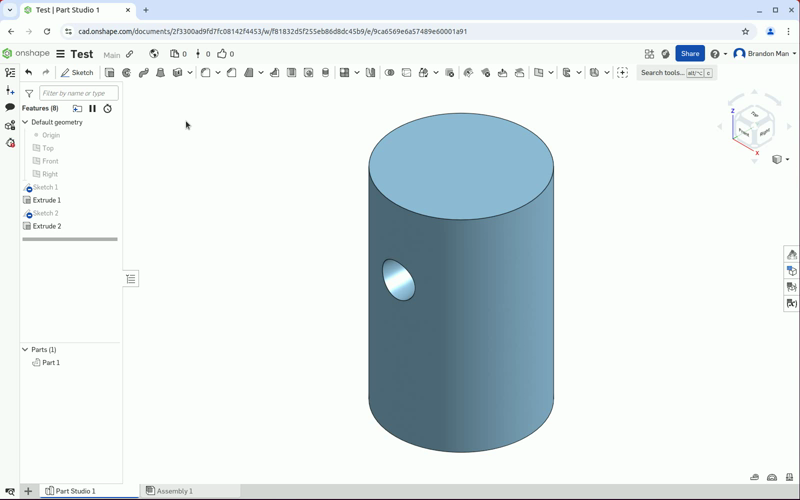
mouse_move(73, 189)
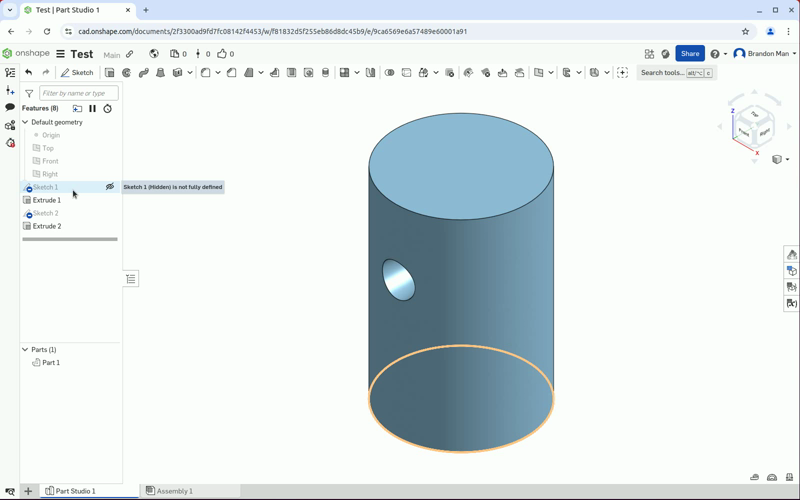
click(73, 189)